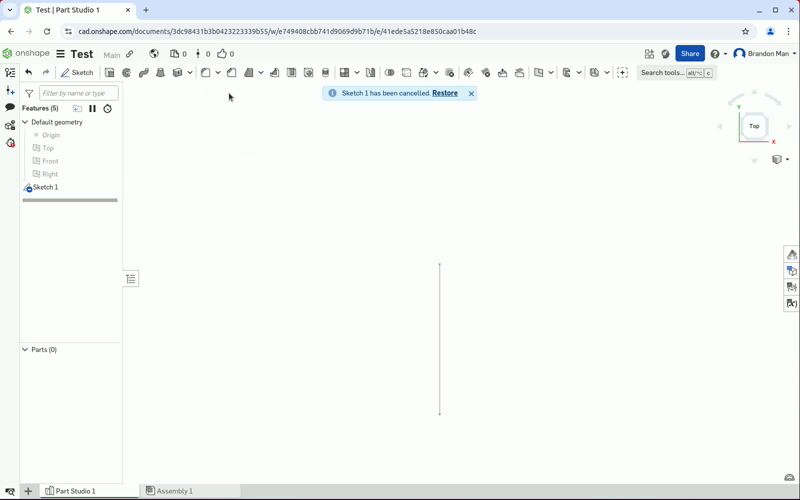
key(shift+h)
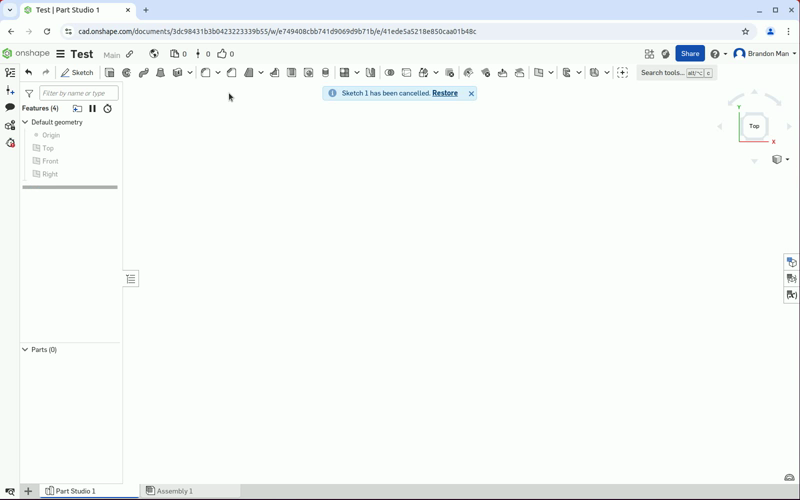
mouse_move(73, 352)
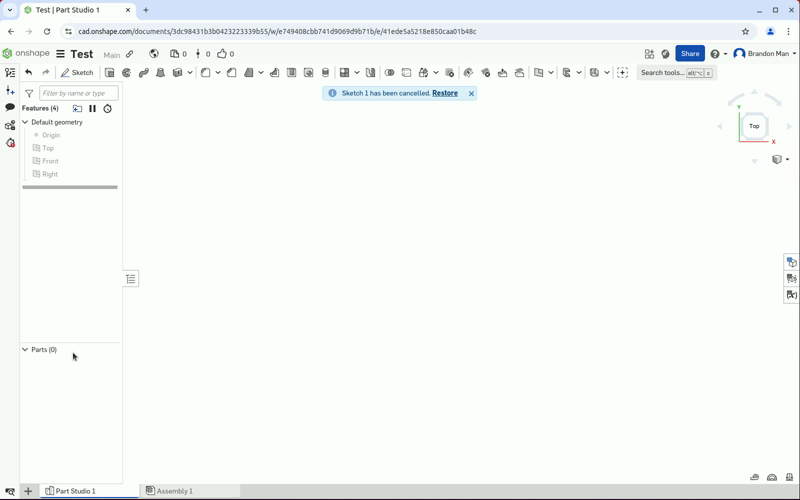
key(y)
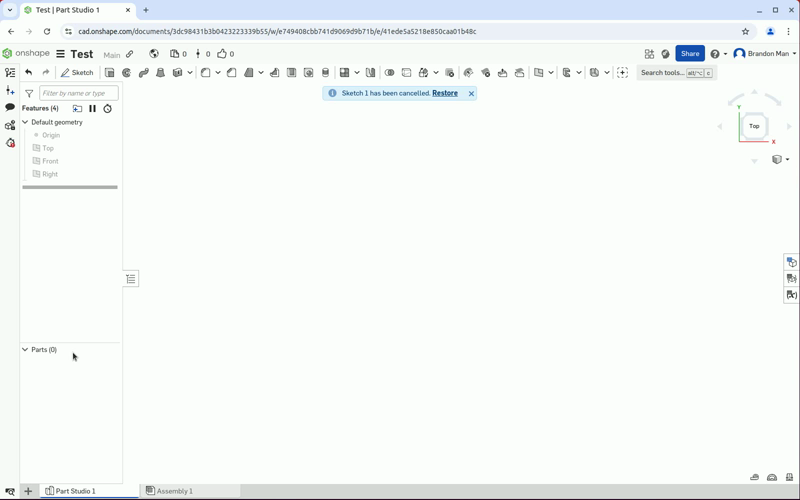
key(shift+p)
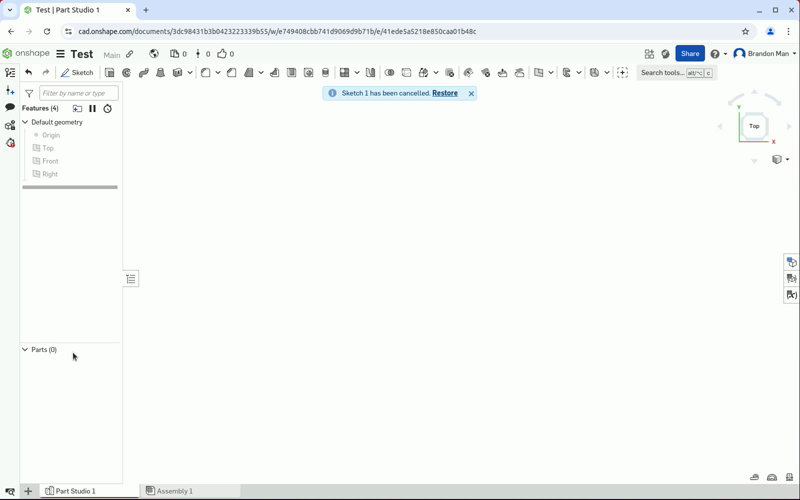
key(space)
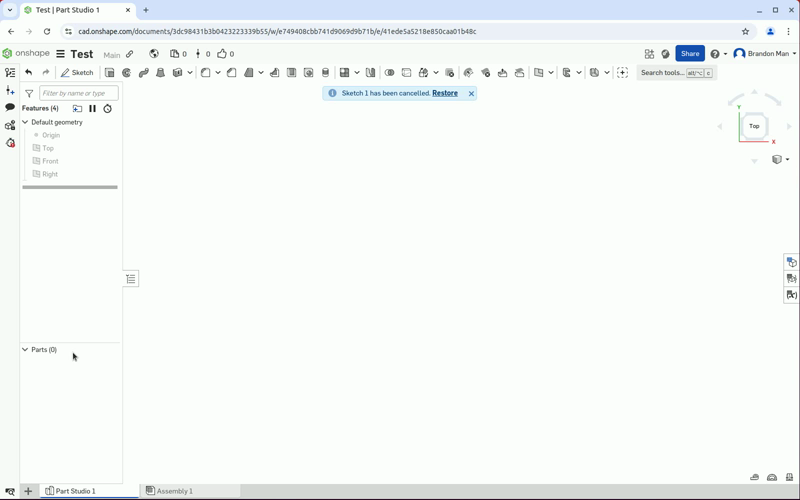
key_down(shift)
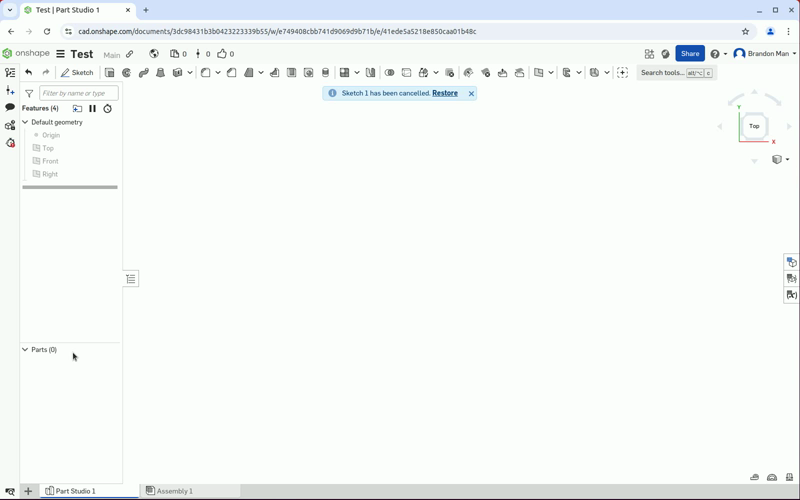
key(up)
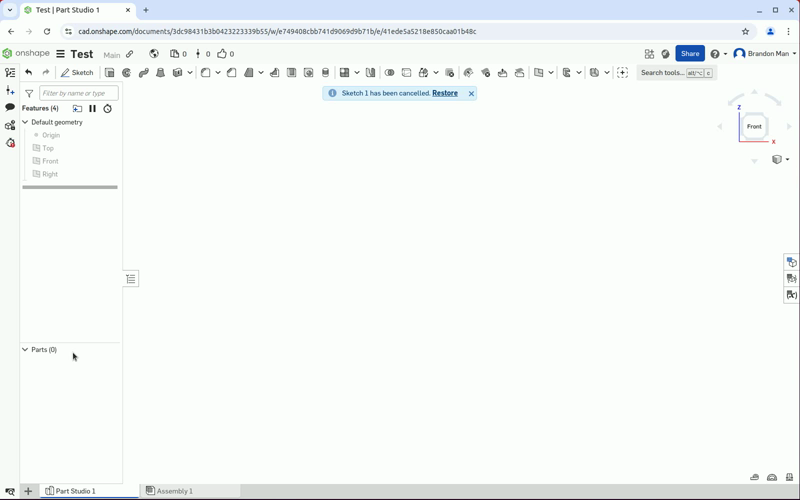
key_up(shift)
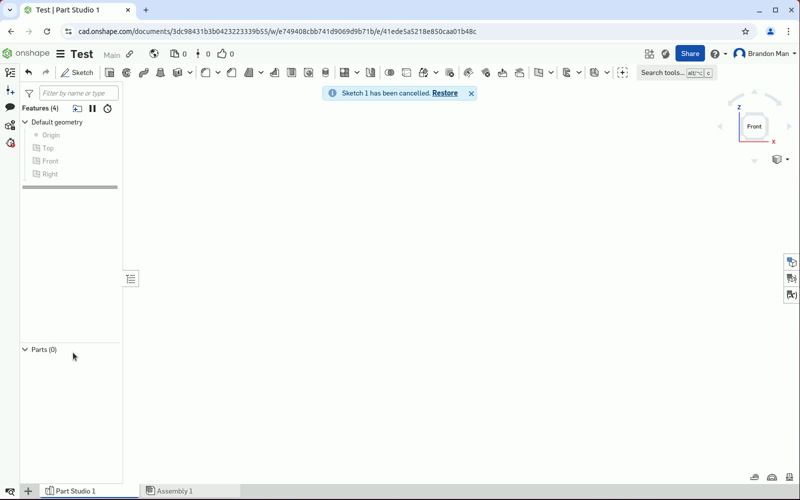
mouse_move(73, 352)
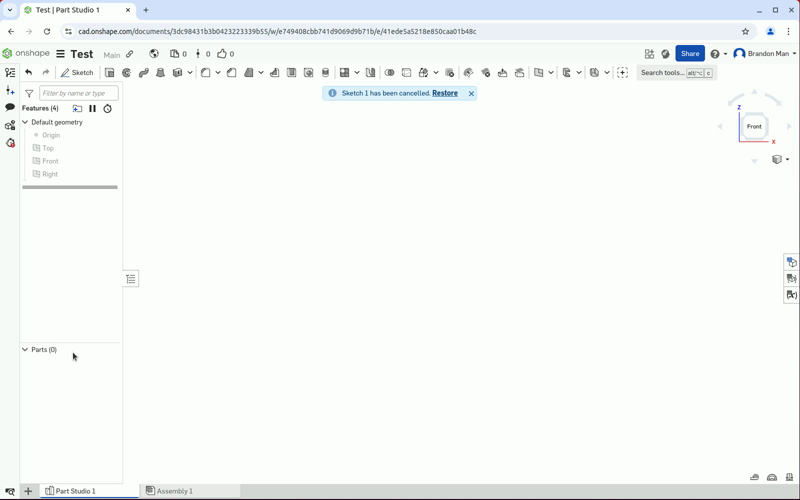
key(shift+y)
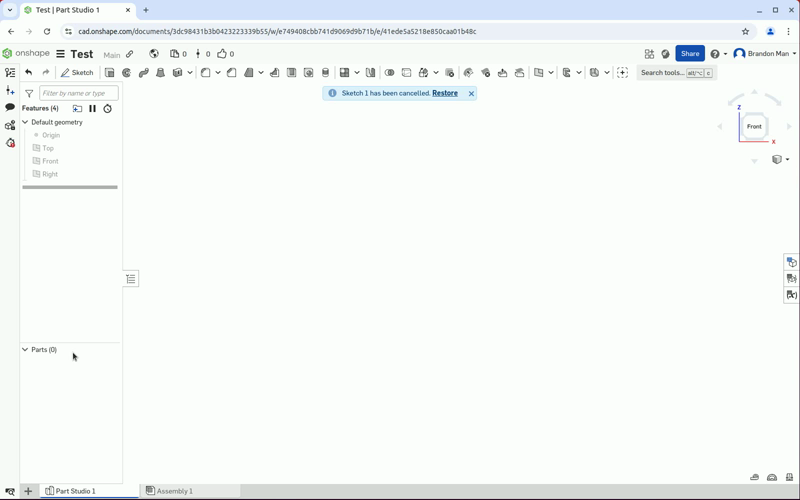
key(shift+s)
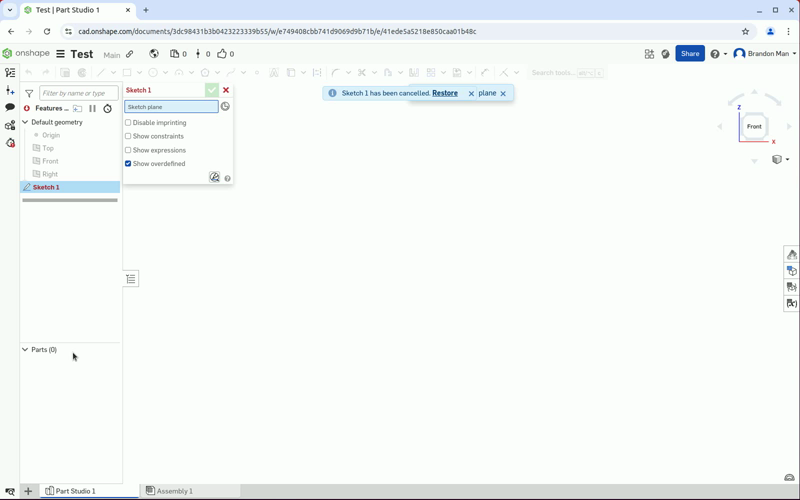
mouse_move(73, 163)
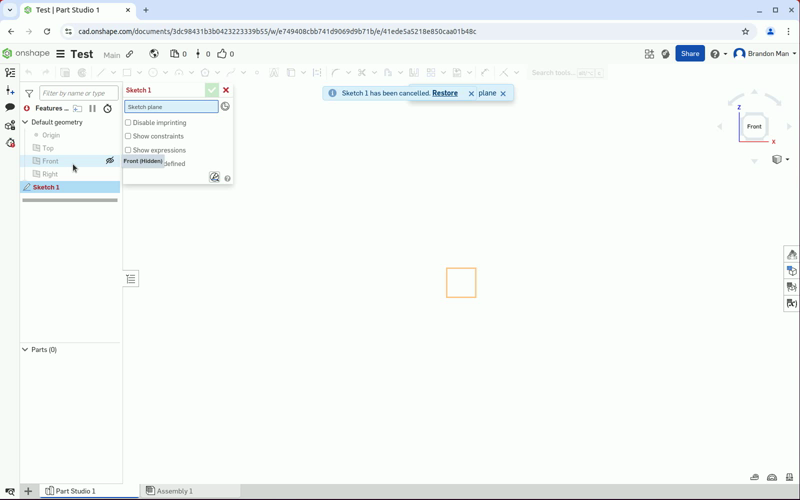
click(73, 163)
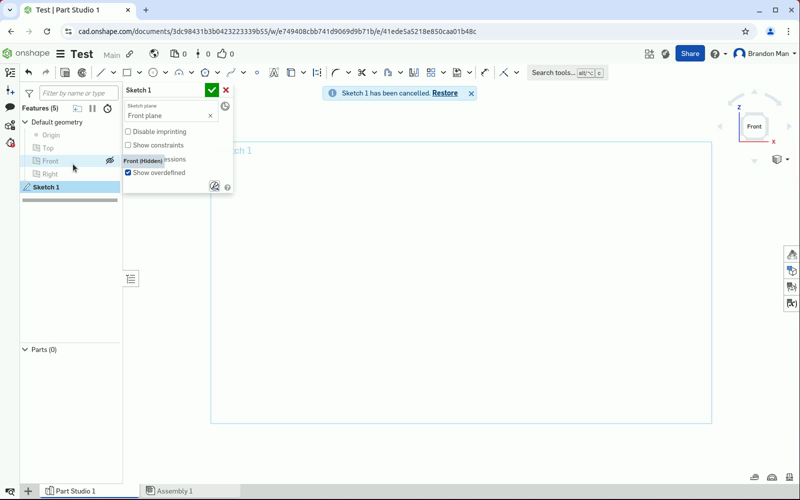
mouse_move(73, 352)
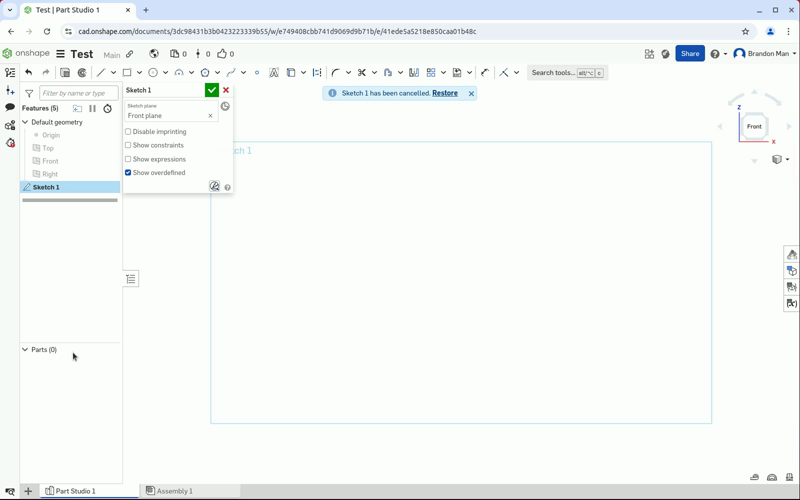
key(y)
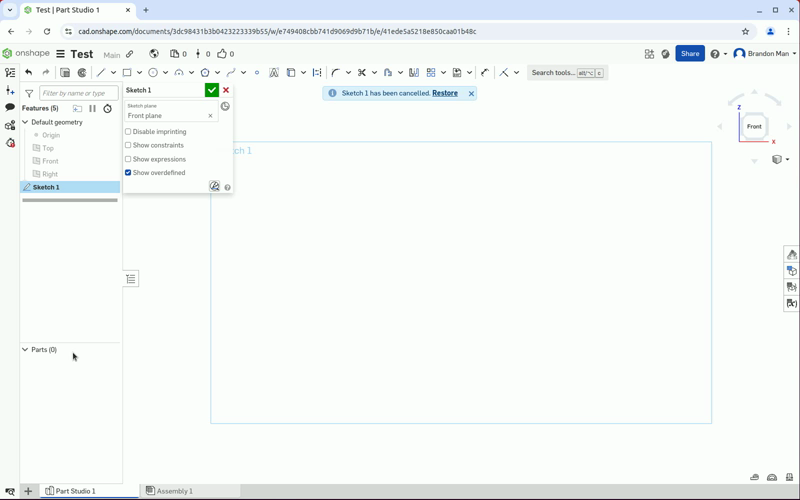
key(l)
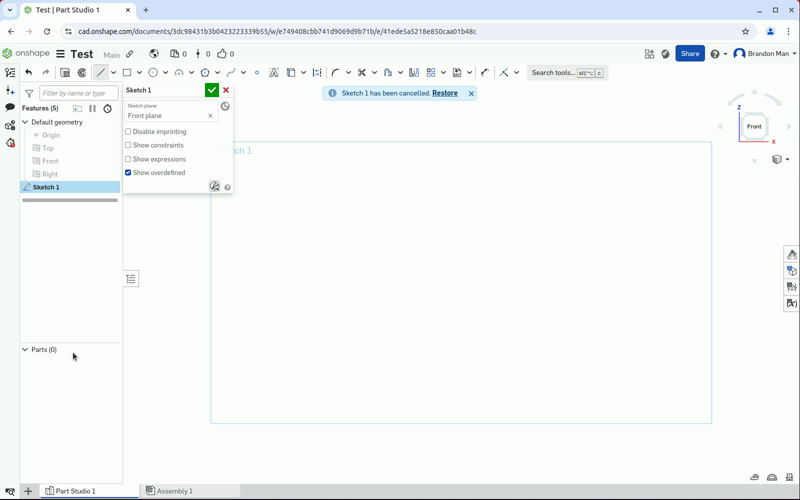
key_down(shift)
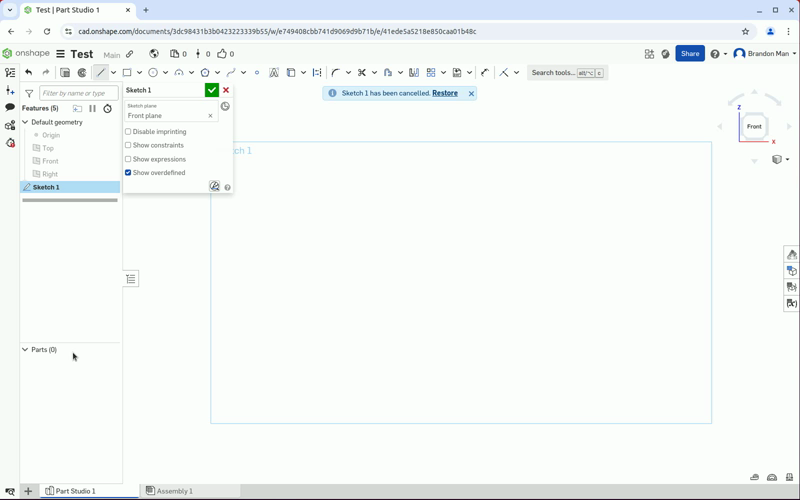
mouse_move(460, 282)
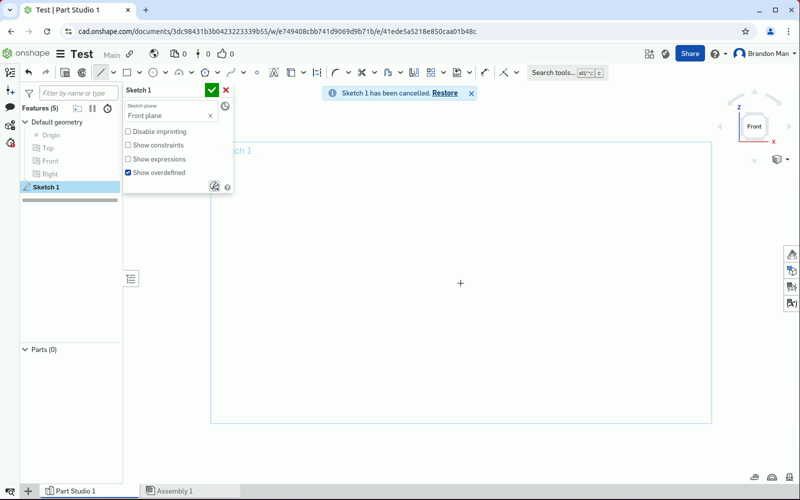
click(460, 282)
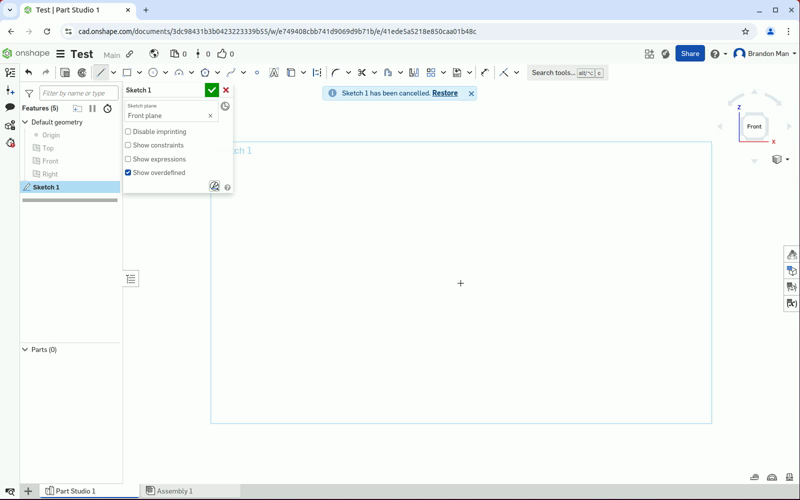
key_up(shift)
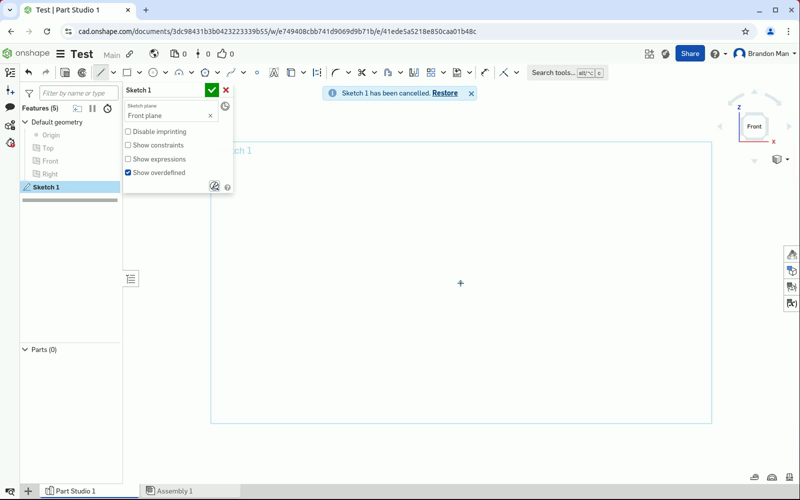
key_down(shift)
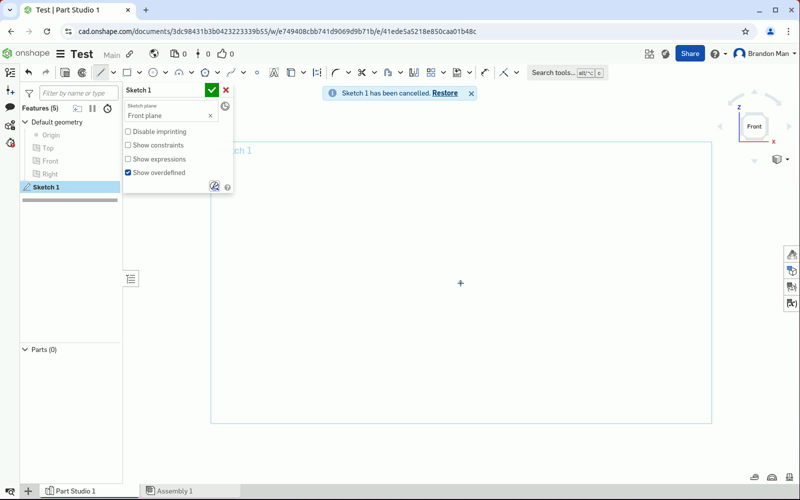
mouse_move(573, 282)
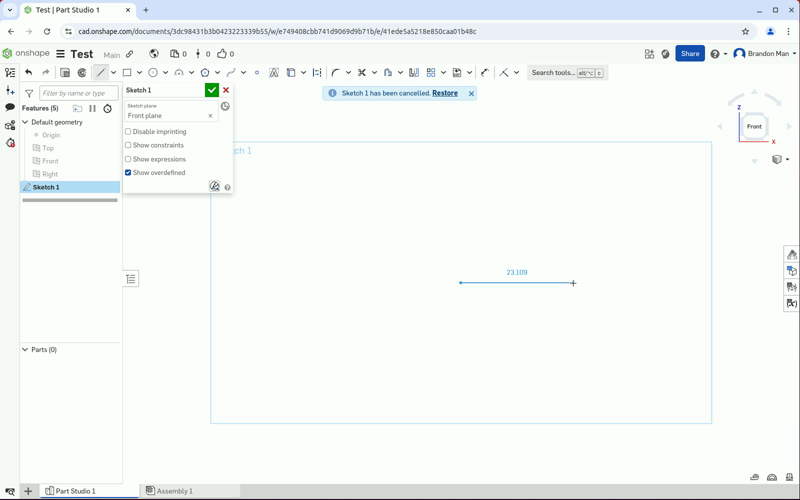
click(573, 282)
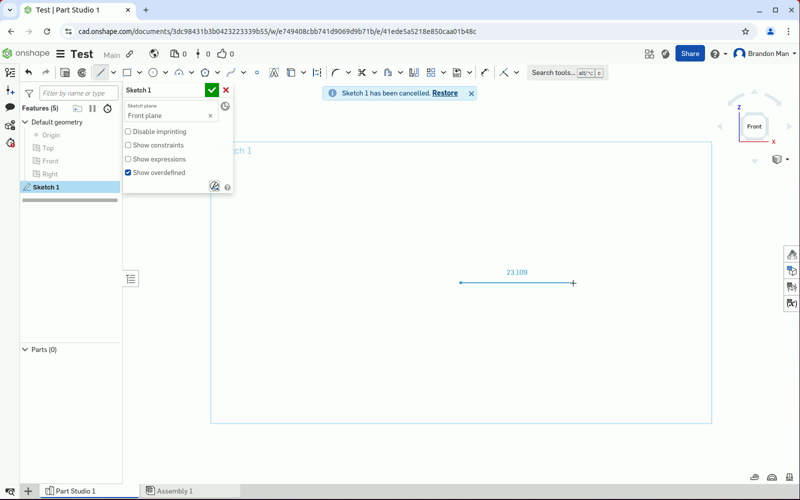
key_up(shift)
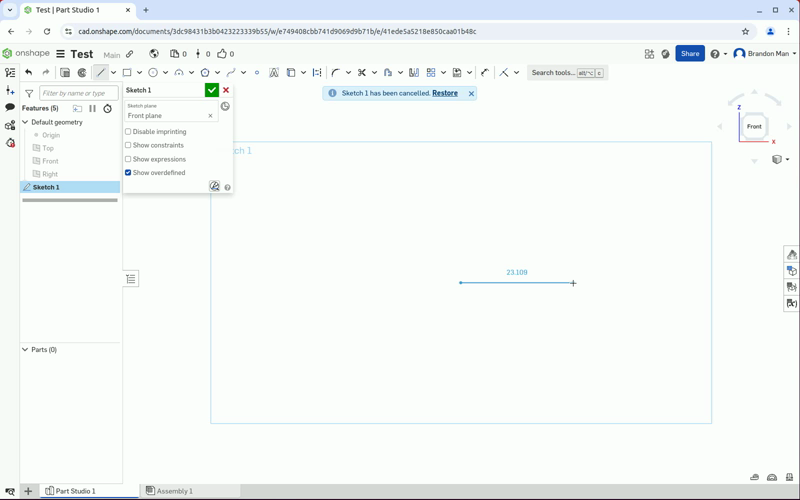
key_down(shift)
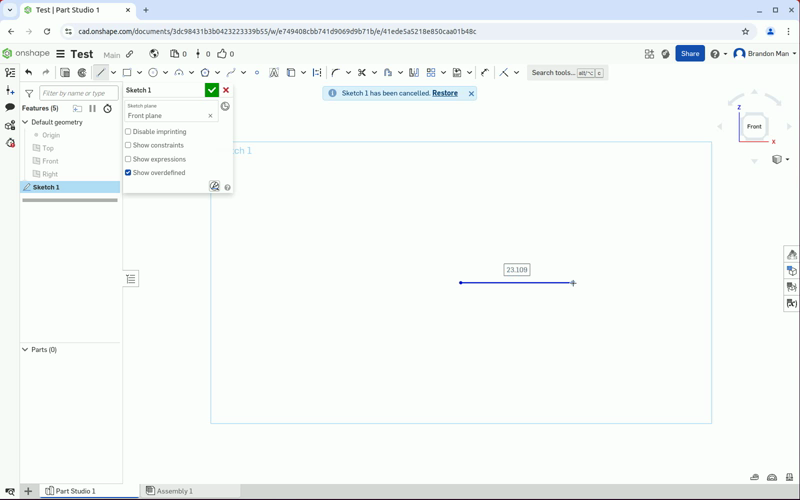
mouse_move(589, 282)
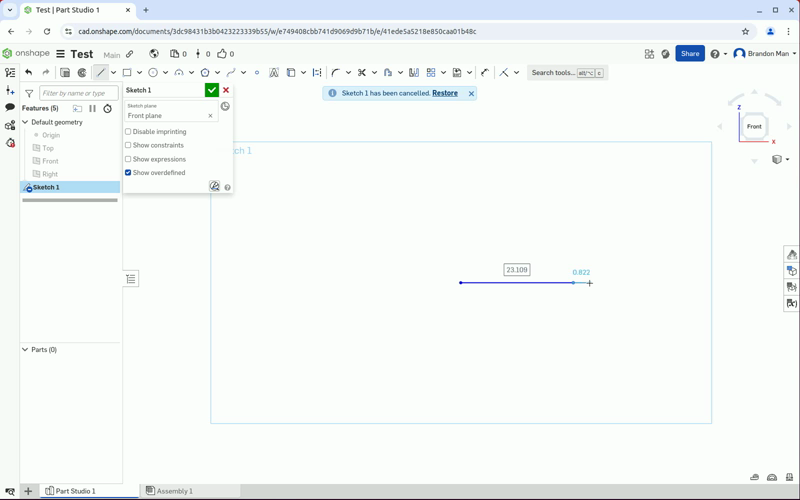
mouse_move(573, 254)
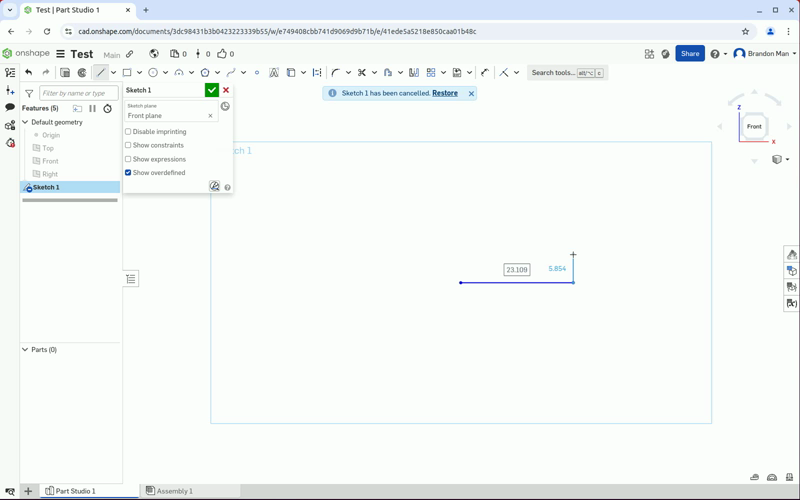
click(573, 254)
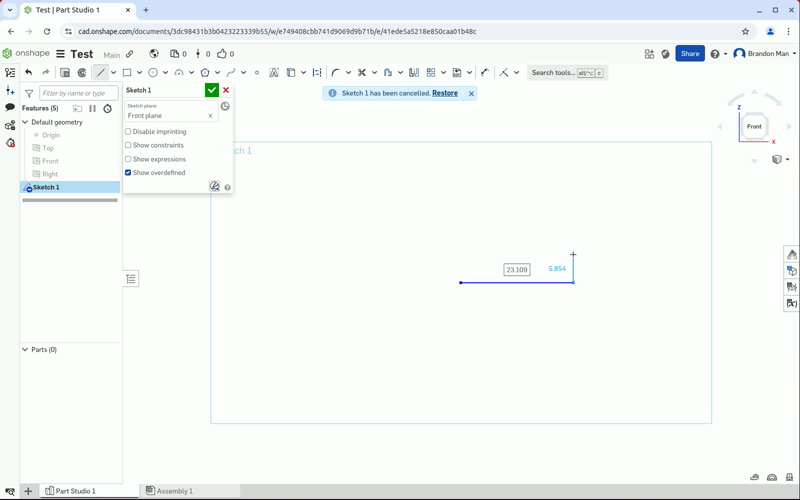
key_up(shift)
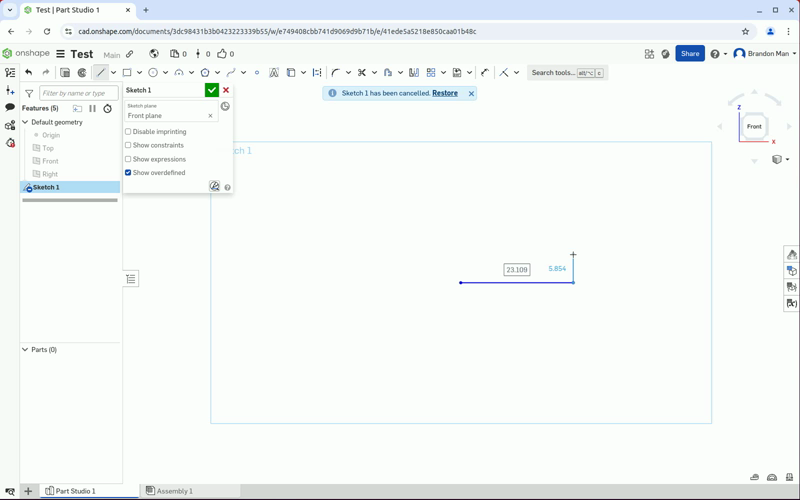
key_down(shift)
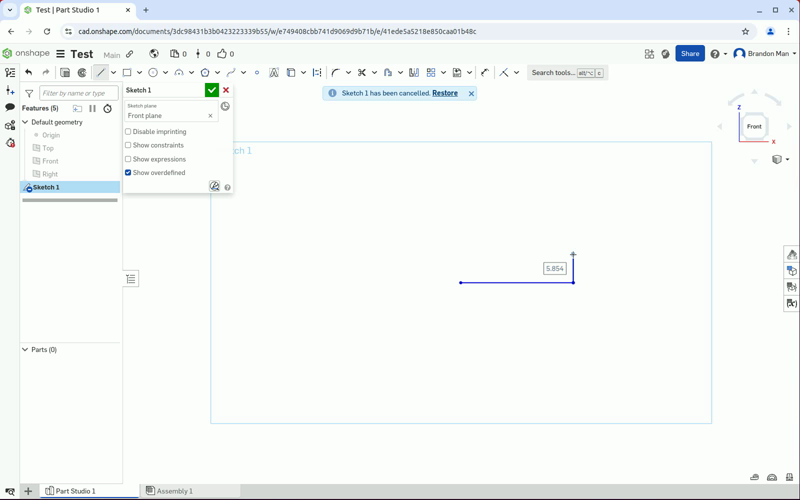
mouse_move(498, 254)
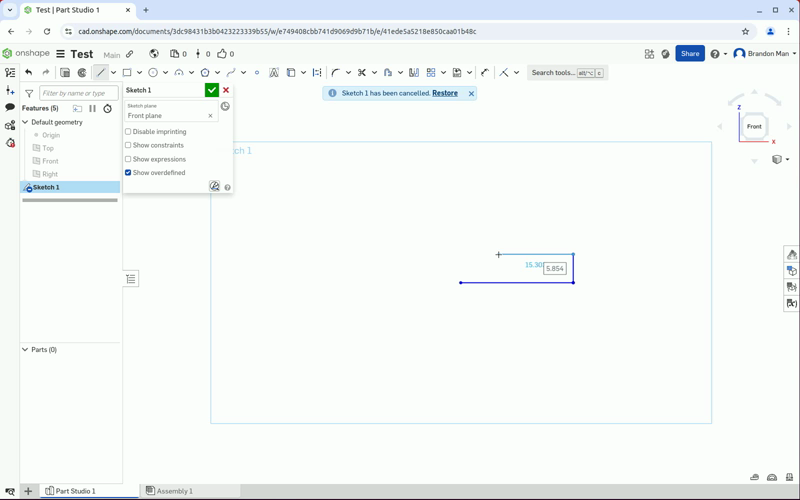
click(498, 254)
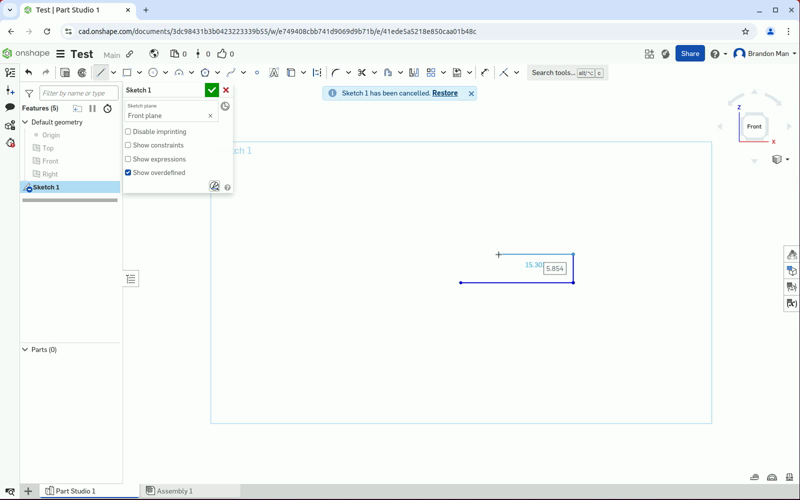
key_up(shift)
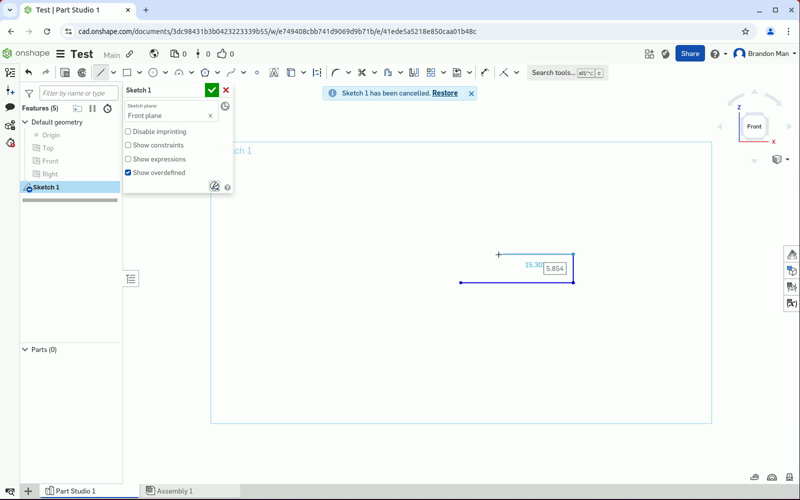
key_down(shift)
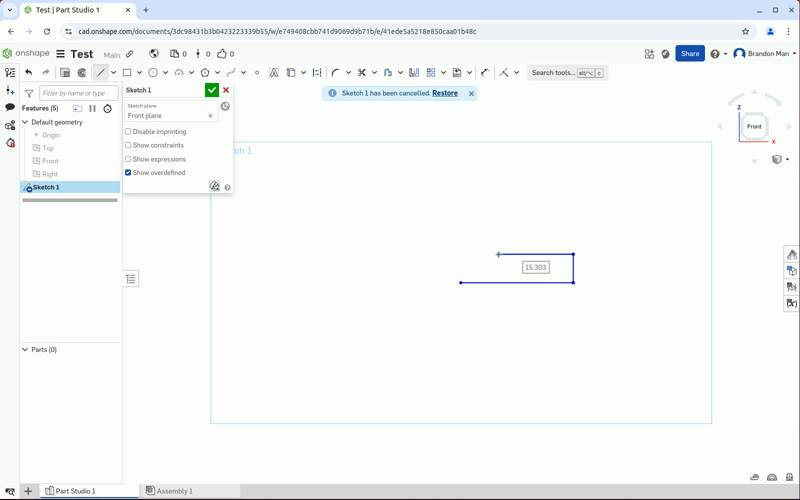
mouse_move(528, 254)
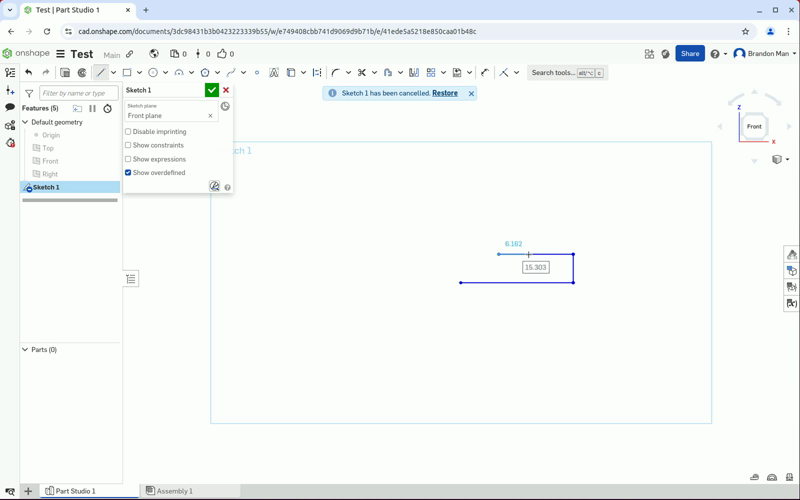
mouse_move(460, 254)
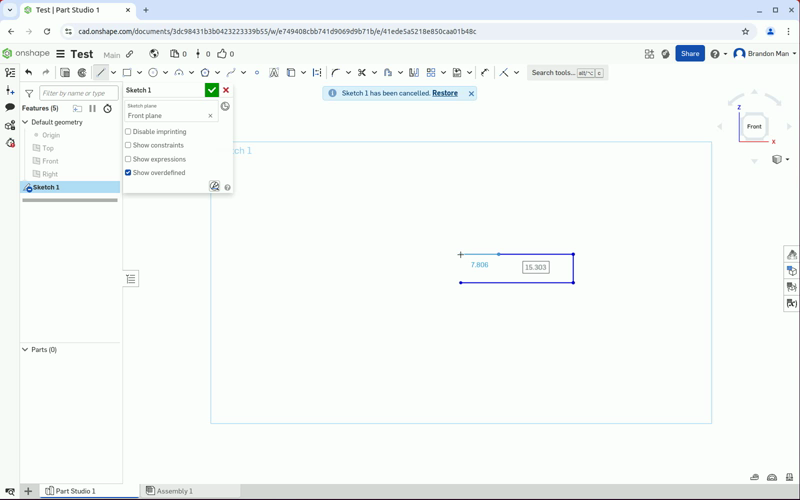
click(460, 254)
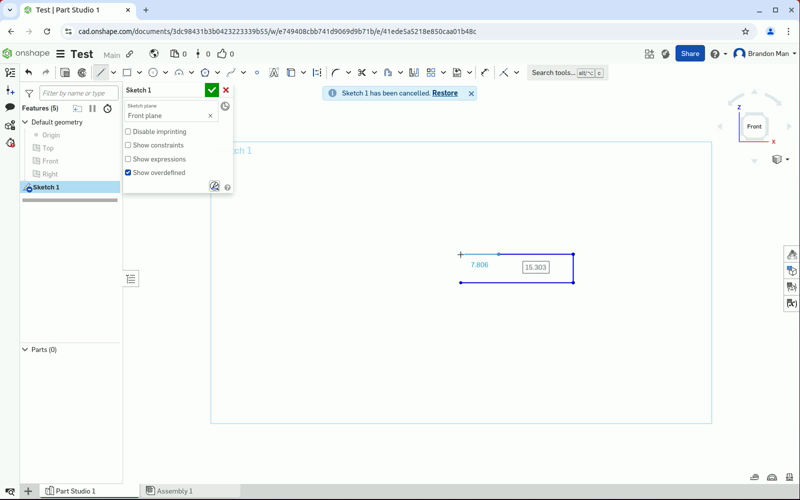
key_up(shift)
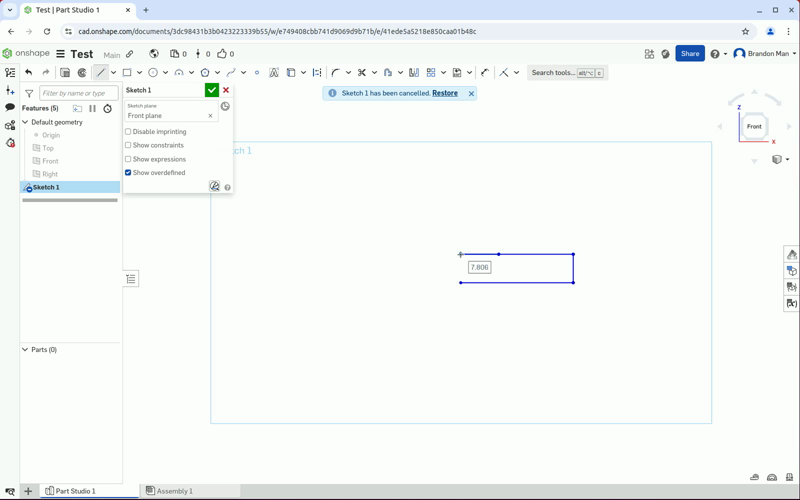
mouse_move(490, 254)
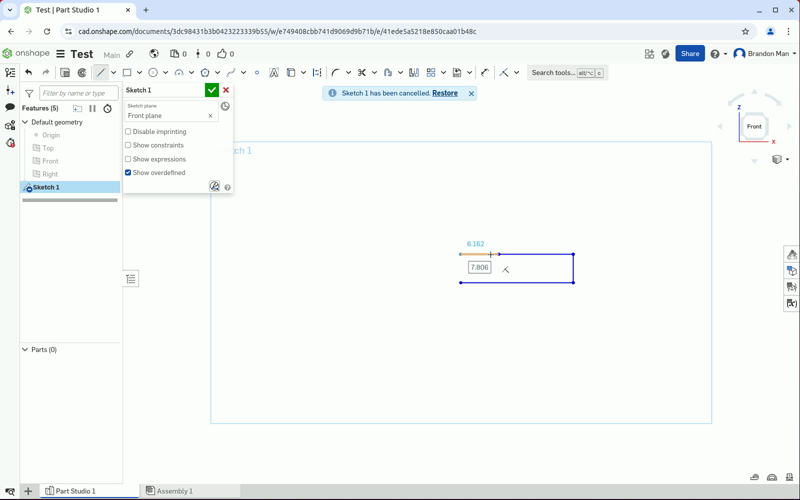
key_down(shift)
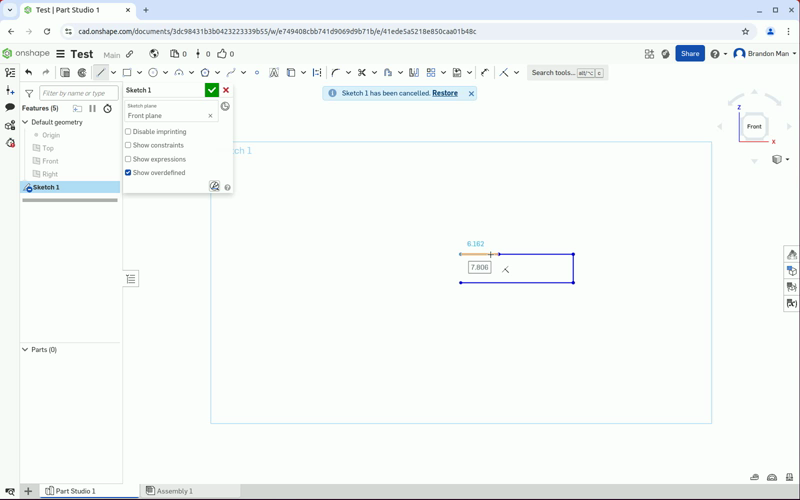
mouse_move(460, 282)
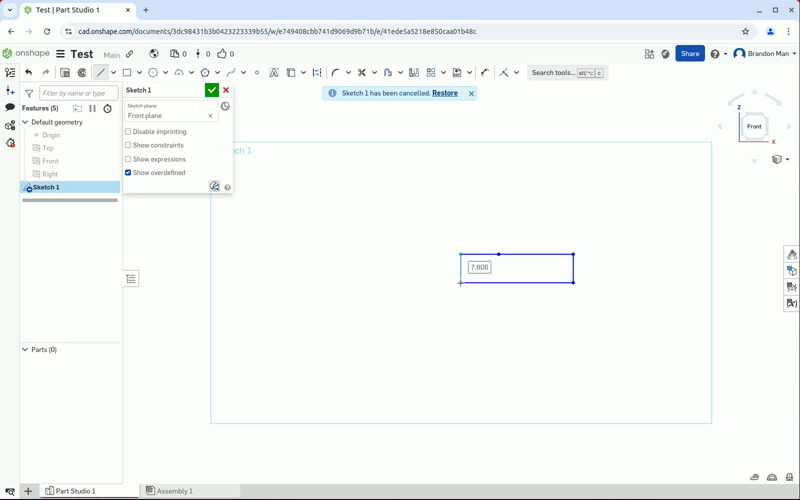
key_up(shift)
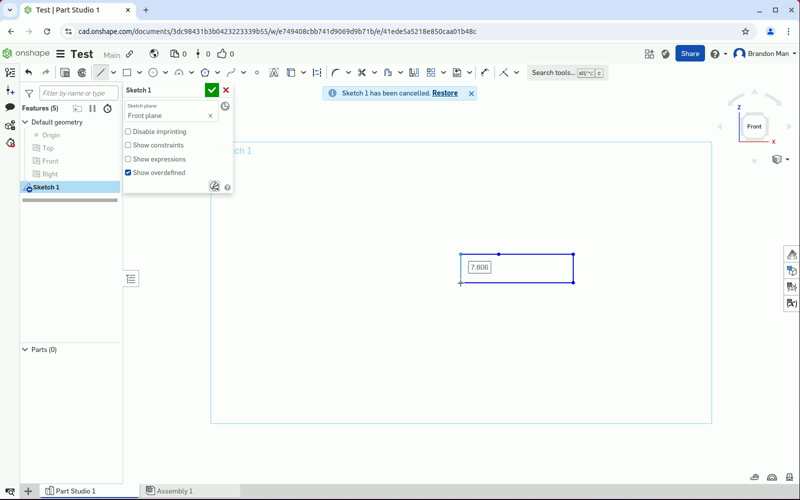
click(460, 282)
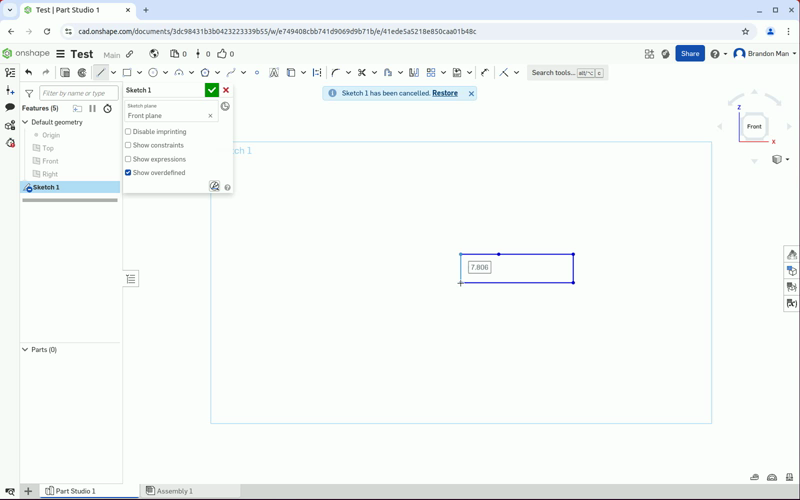
key(esc)
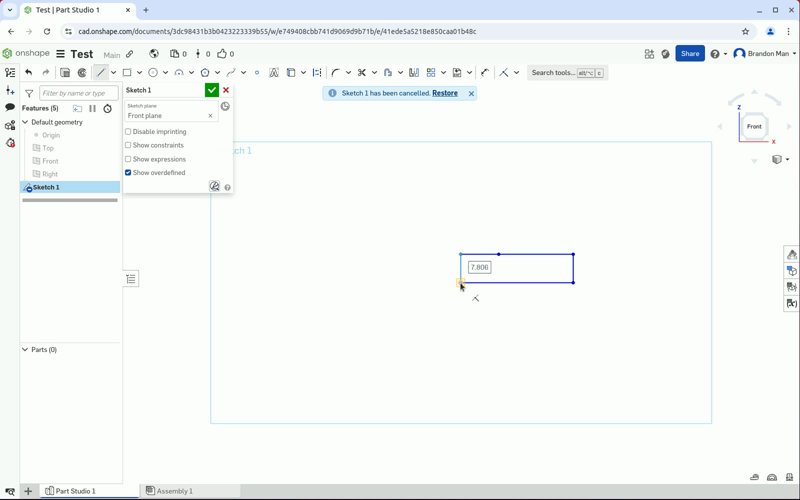
mouse_move(562, 267)
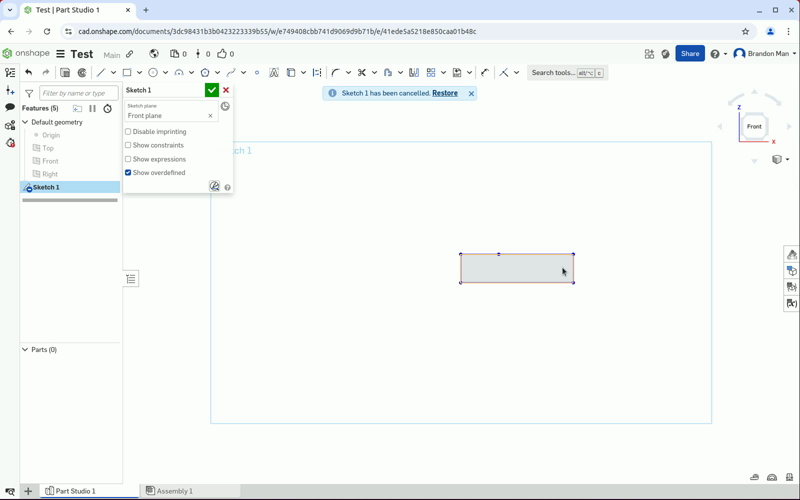
click(562, 267)
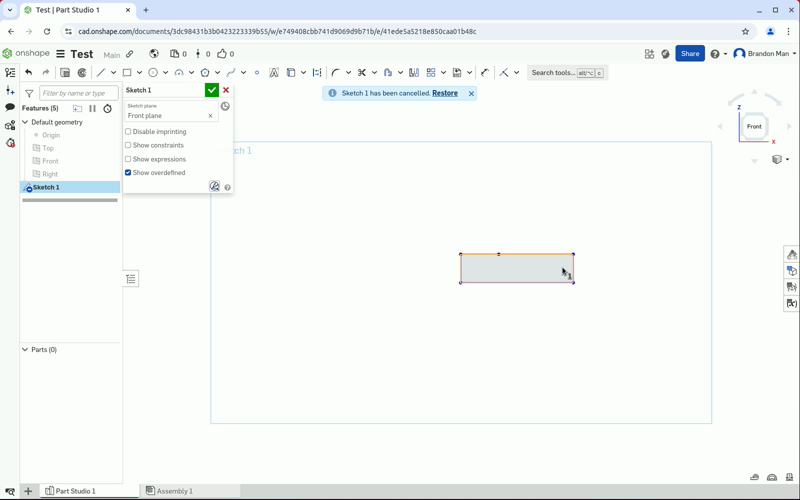
mouse_move(73, 352)
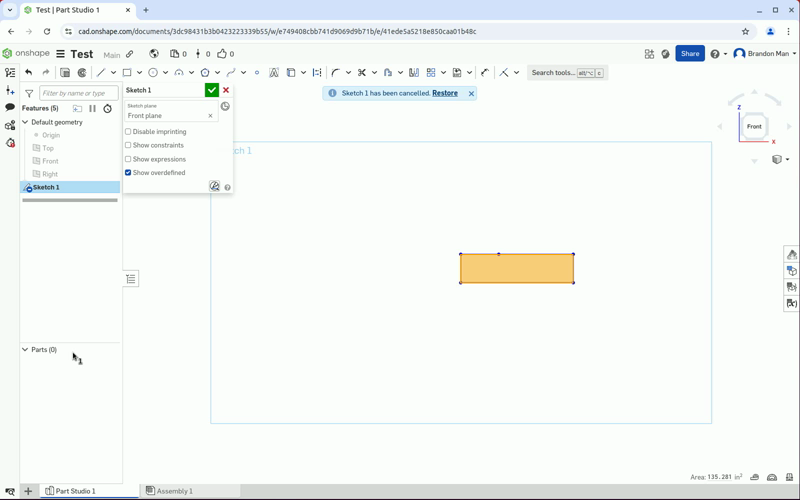
key(shift+y)
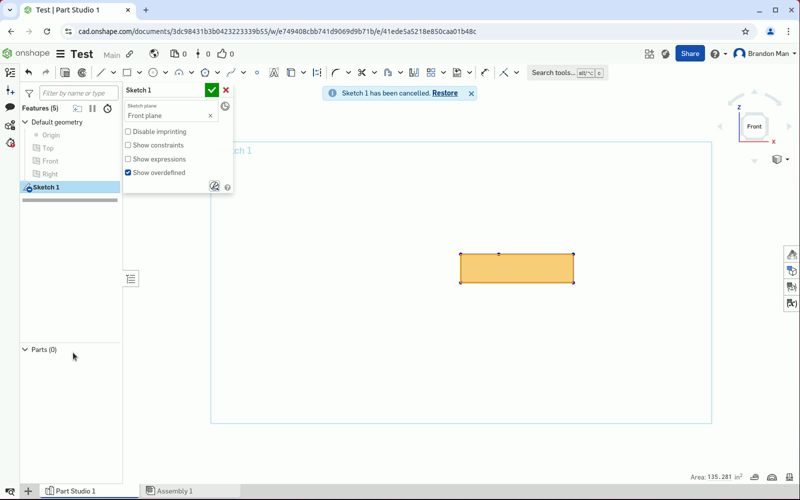
key(shift+e)
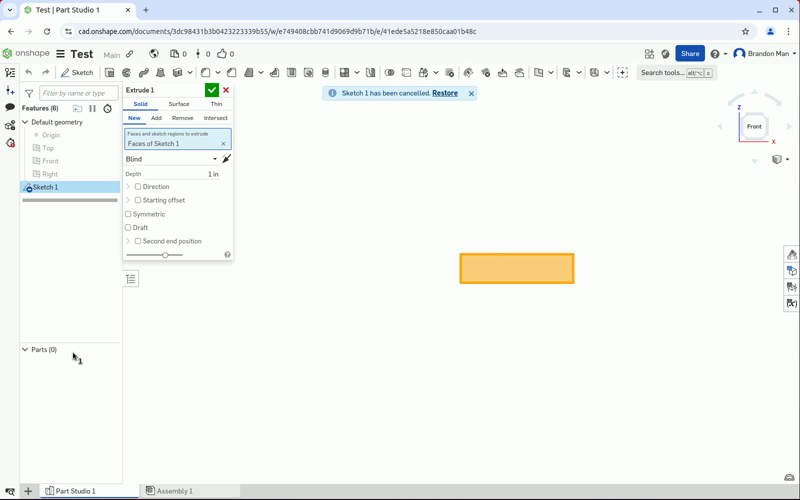
mouse_move(143, 106)
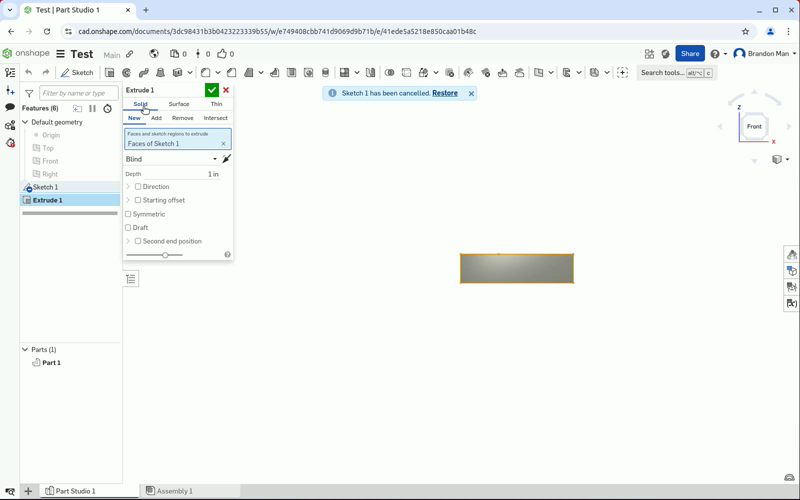
click(143, 106)
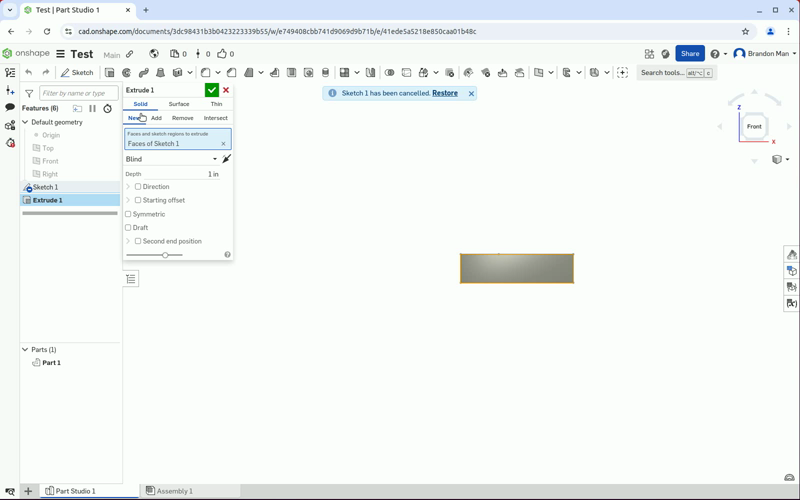
mouse_move(137, 120)
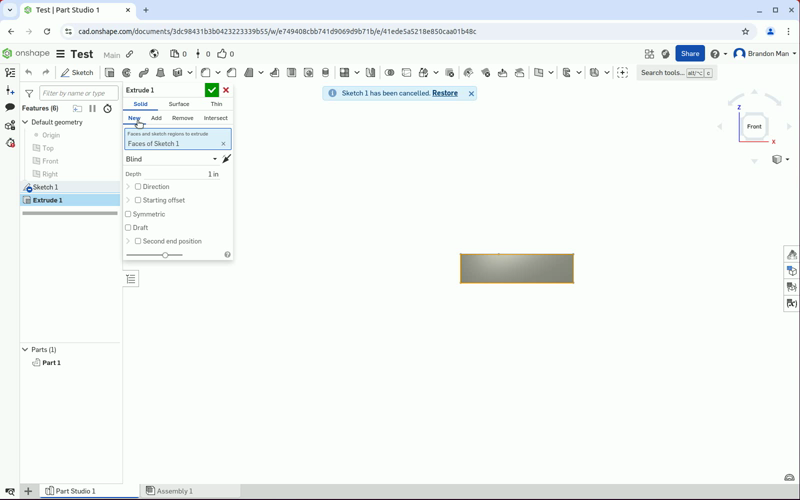
click(137, 120)
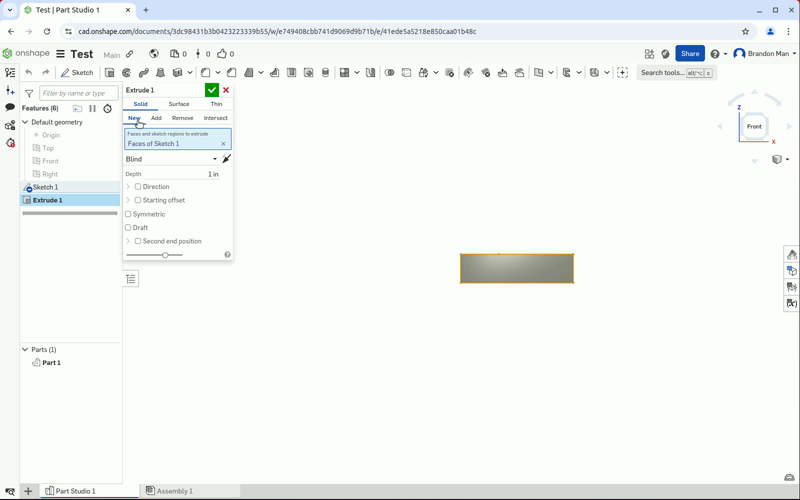
key(tab, 4)
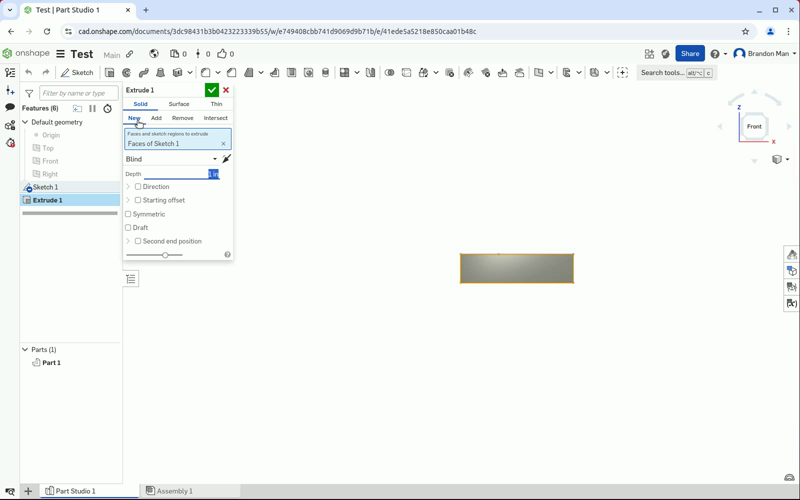
text(19.257)
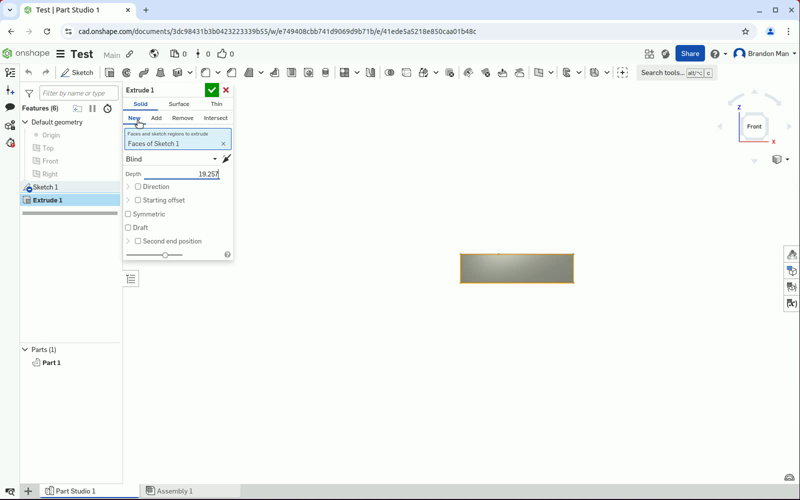
key(enter)
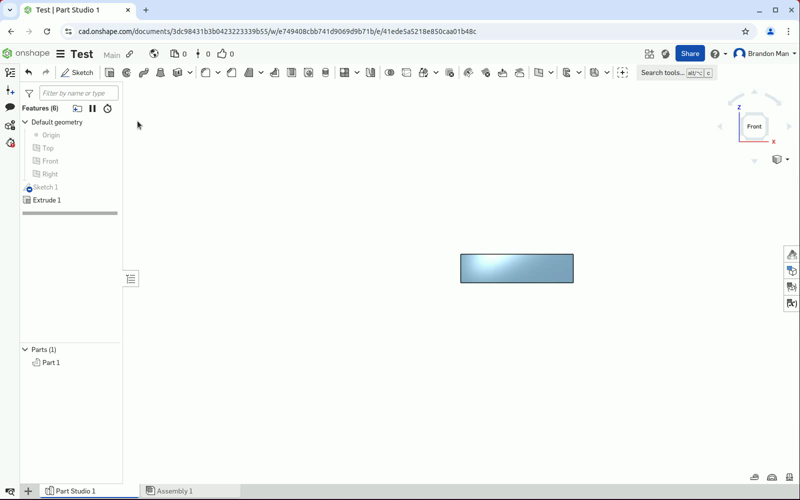
key(shift+h)
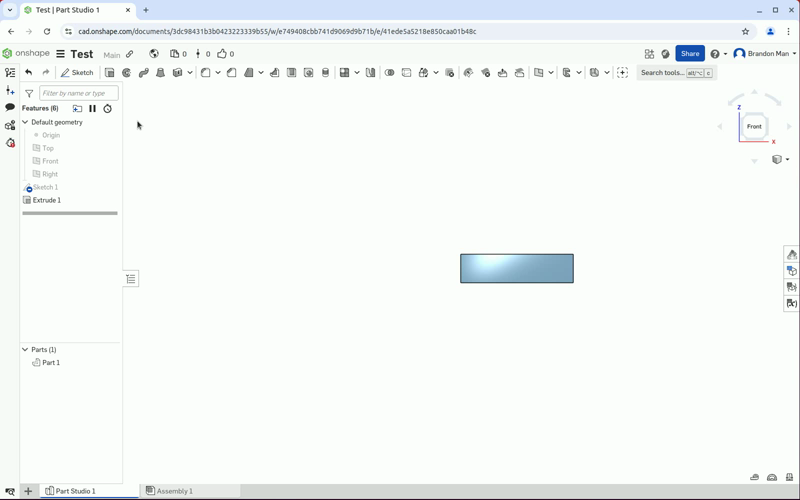
key(shift+h)
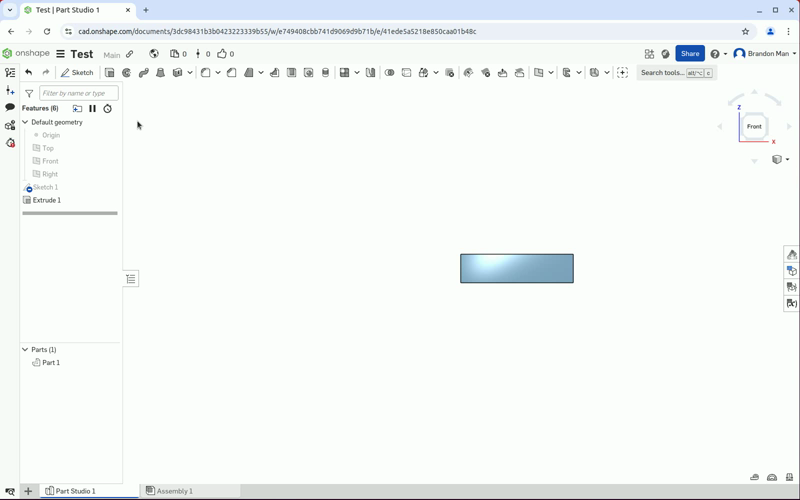
mouse_move(73, 189)
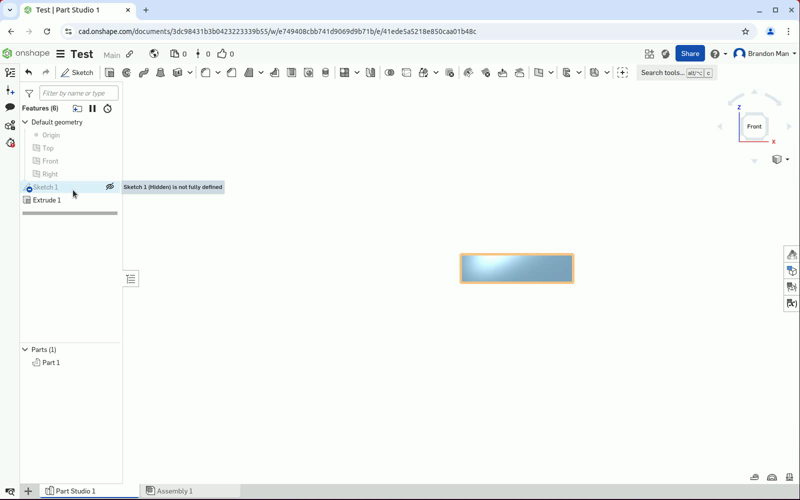
click(73, 189)
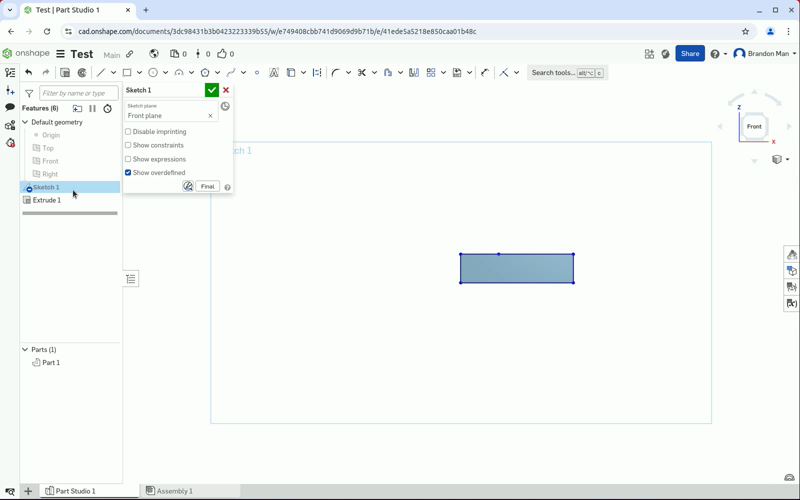
mouse_move(229, 92)
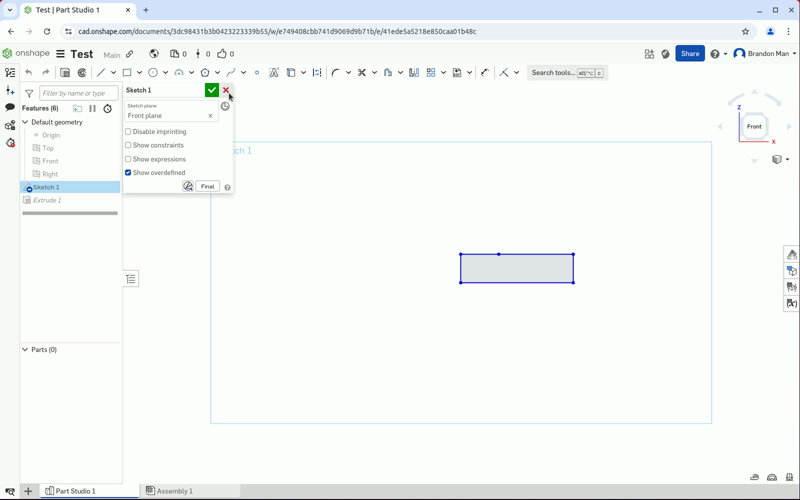
click(229, 92)
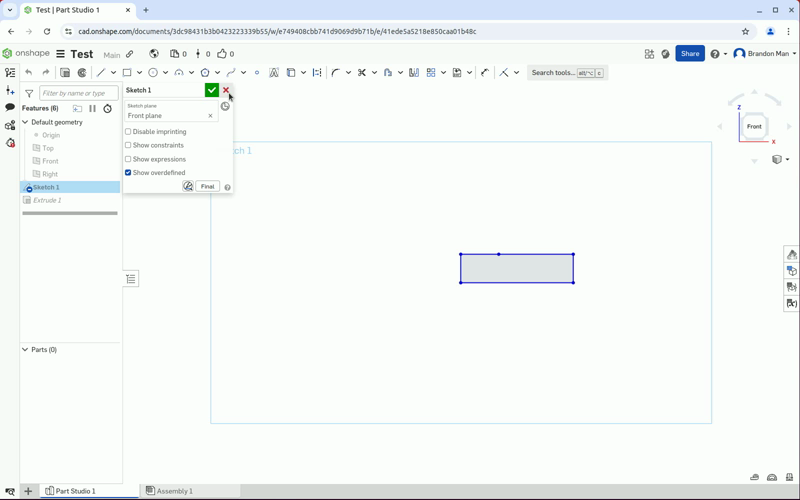
key(shift+s)
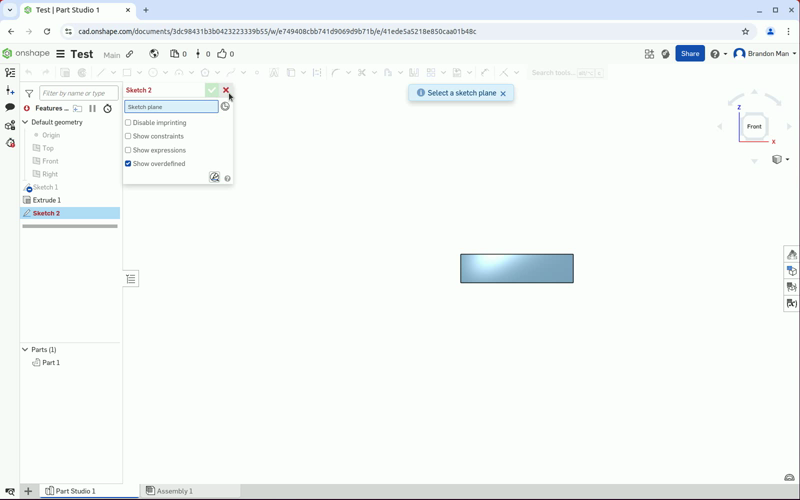
mouse_move(73, 163)
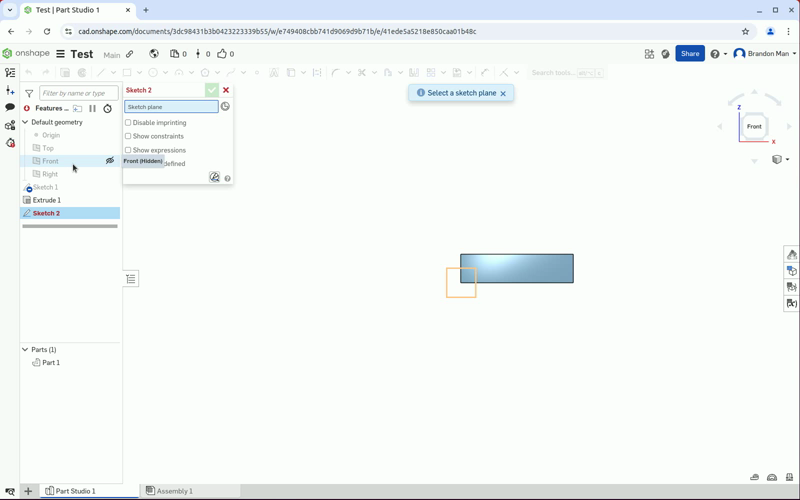
click(73, 163)
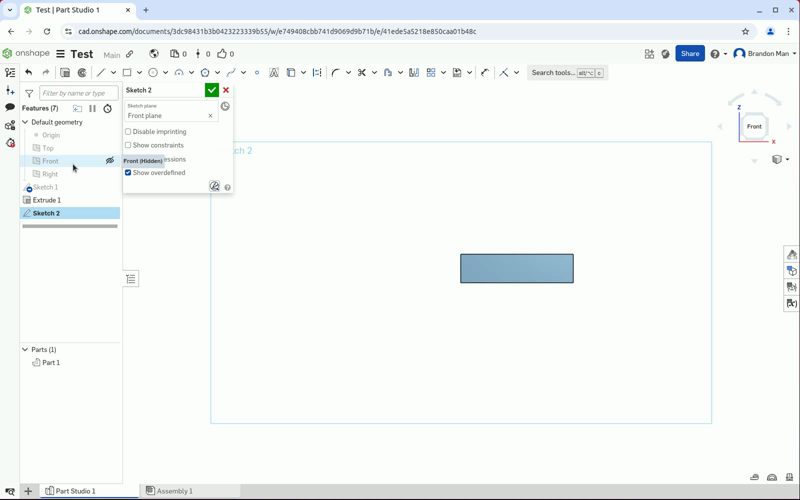
mouse_move(73, 352)
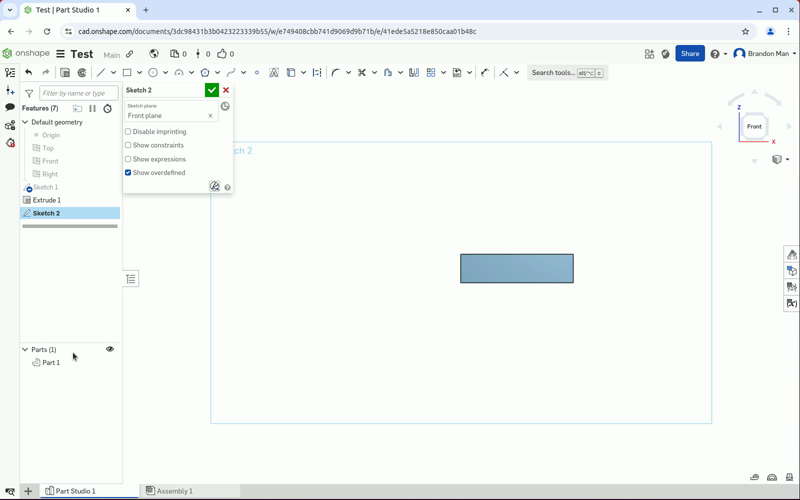
key(y)
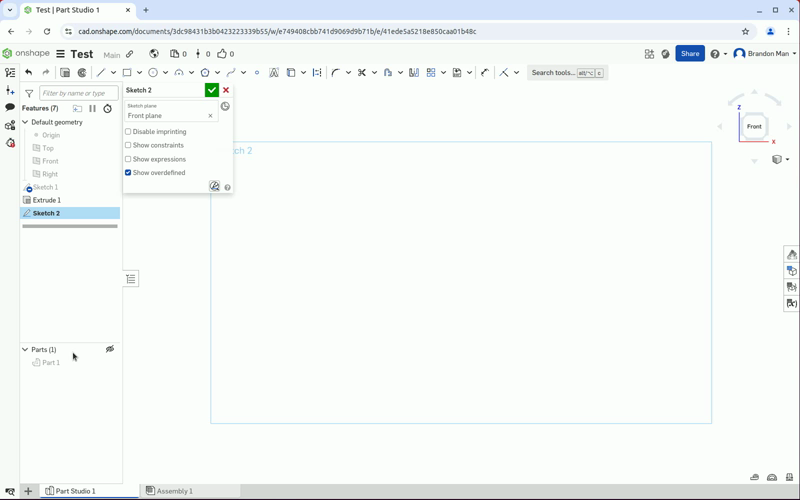
key(l)
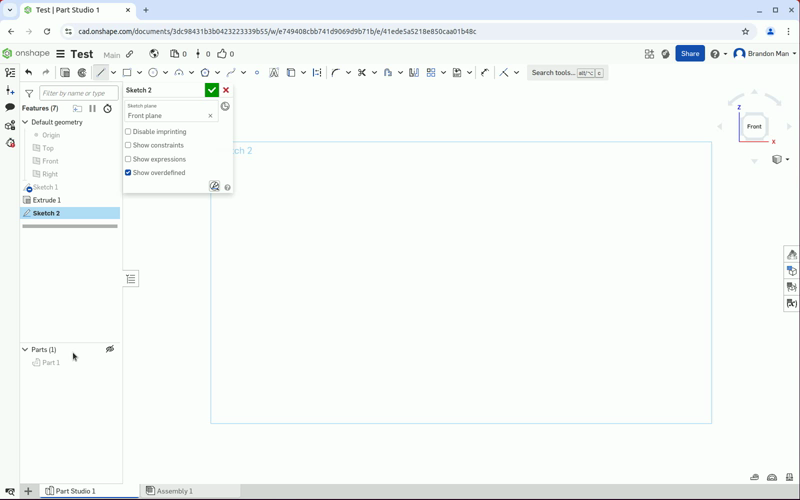
key_down(shift)
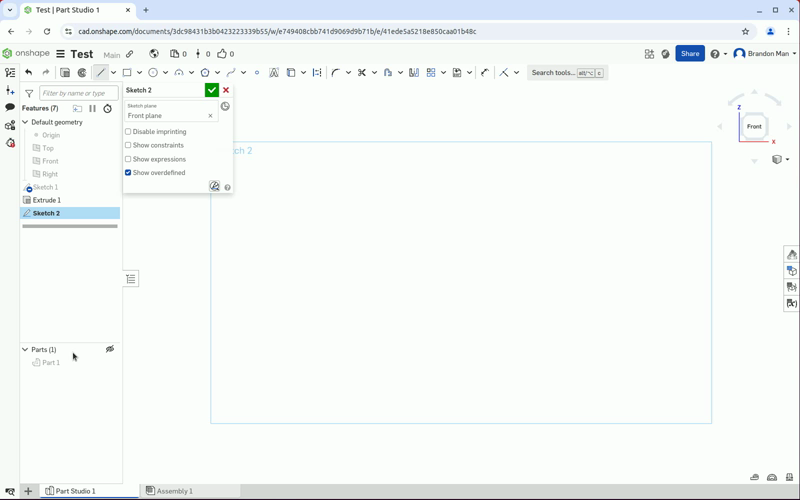
mouse_move(498, 254)
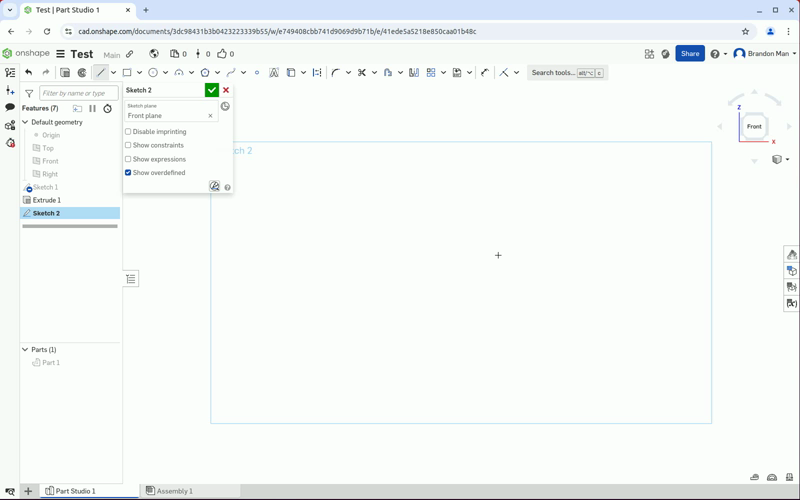
click(498, 254)
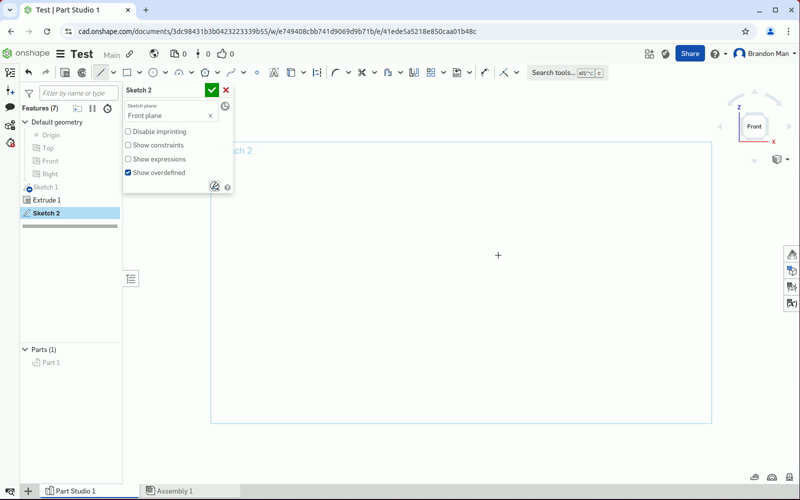
key_up(shift)
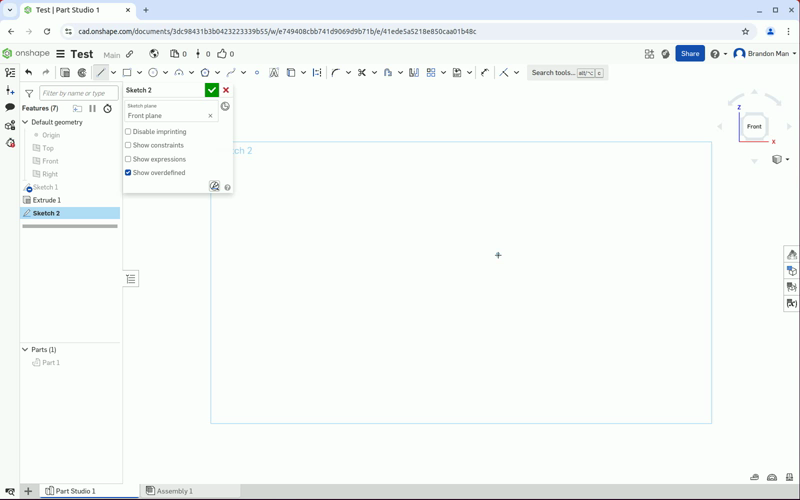
key_down(shift)
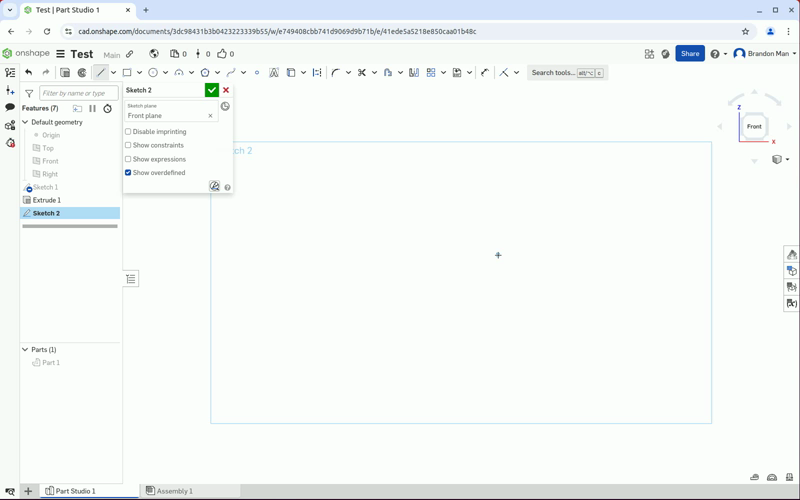
mouse_move(573, 254)
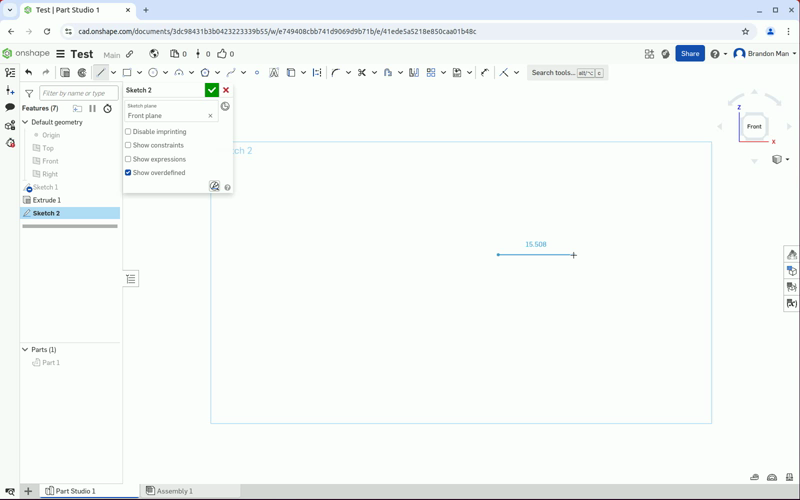
click(573, 254)
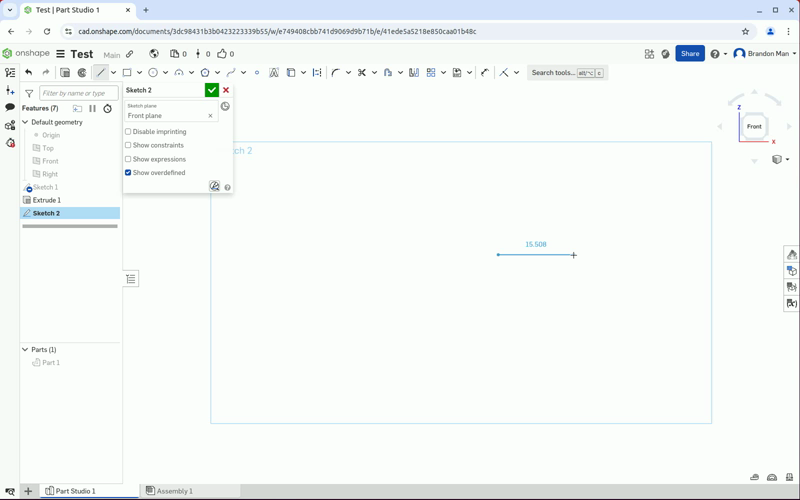
key_up(shift)
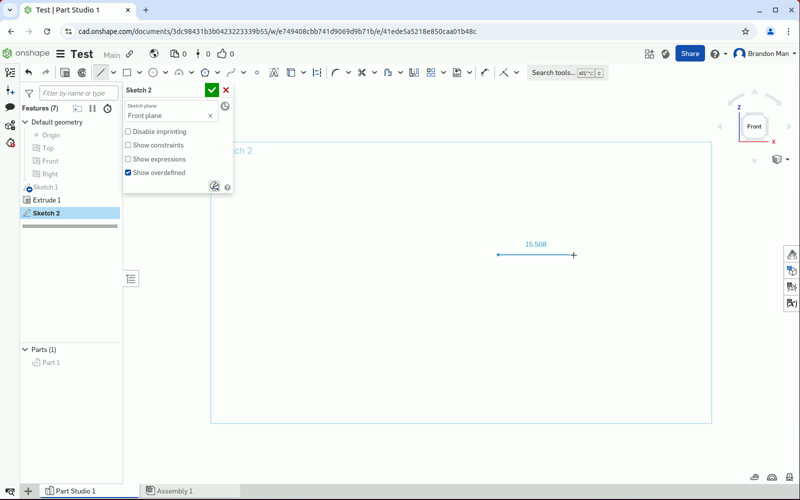
key_down(shift)
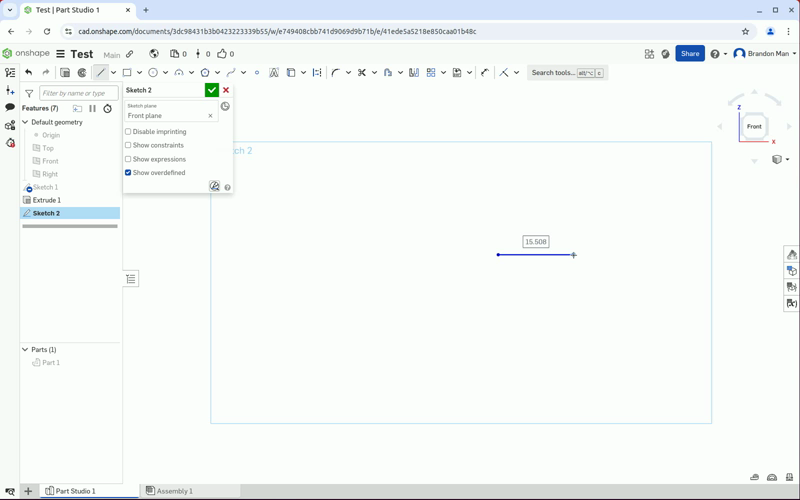
mouse_move(589, 254)
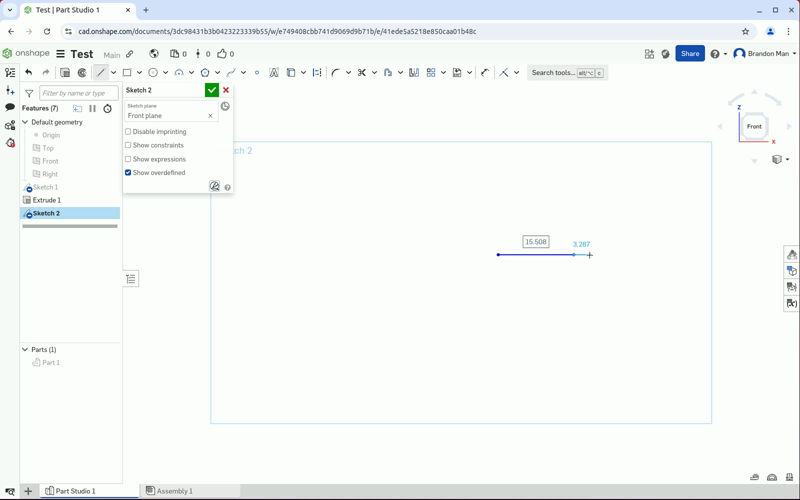
mouse_move(573, 216)
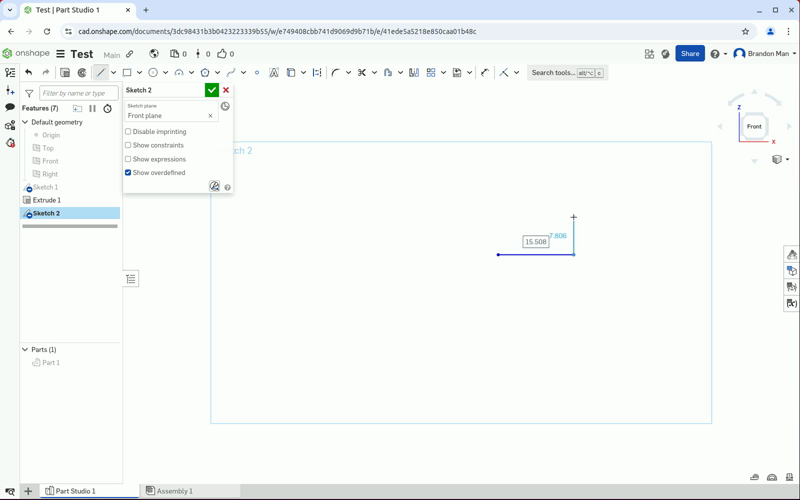
click(573, 216)
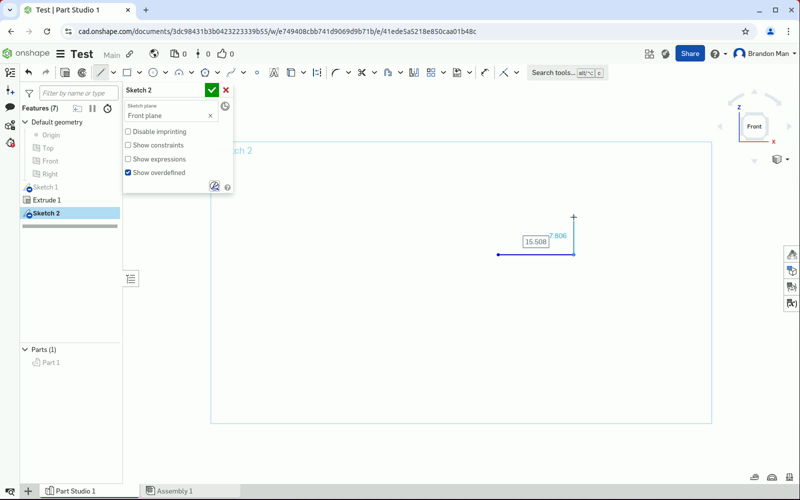
key_up(shift)
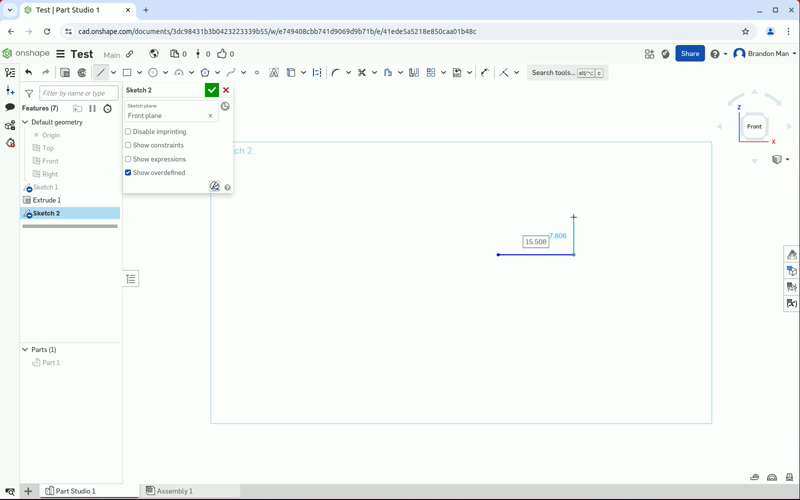
key(esc)
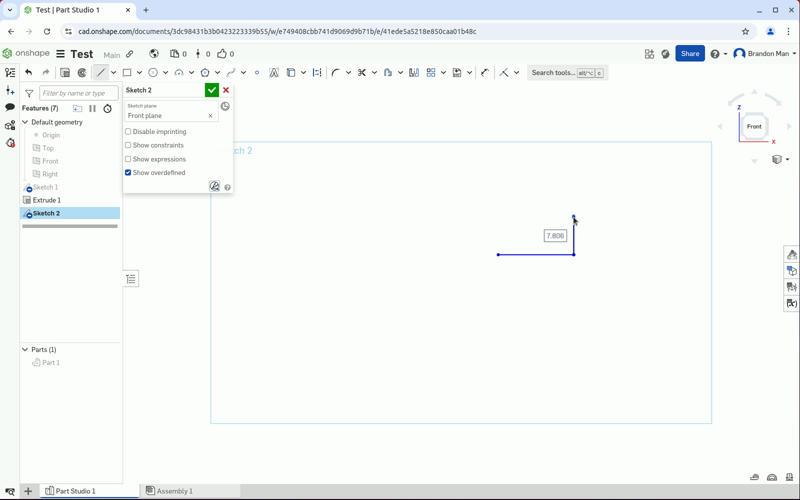
key(a)
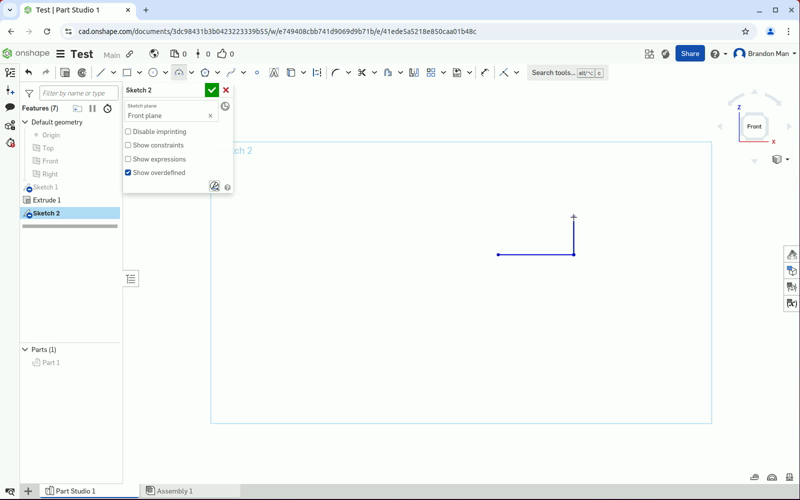
mouse_move(573, 216)
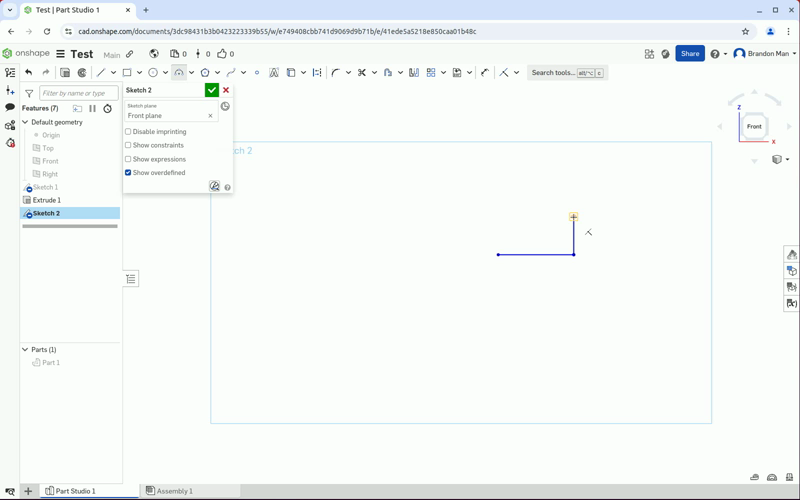
click(573, 216)
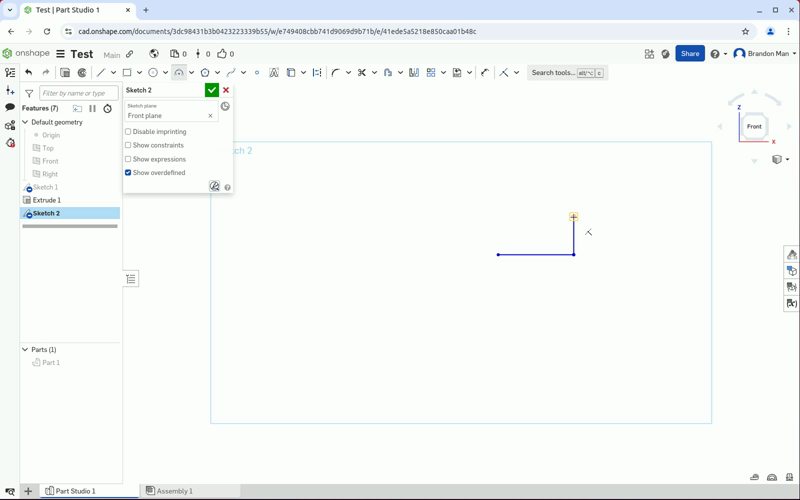
key_down(shift)
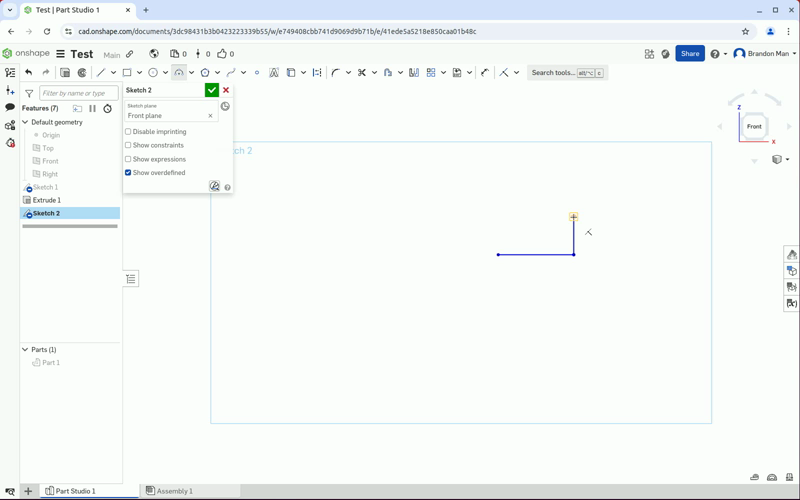
mouse_move(498, 216)
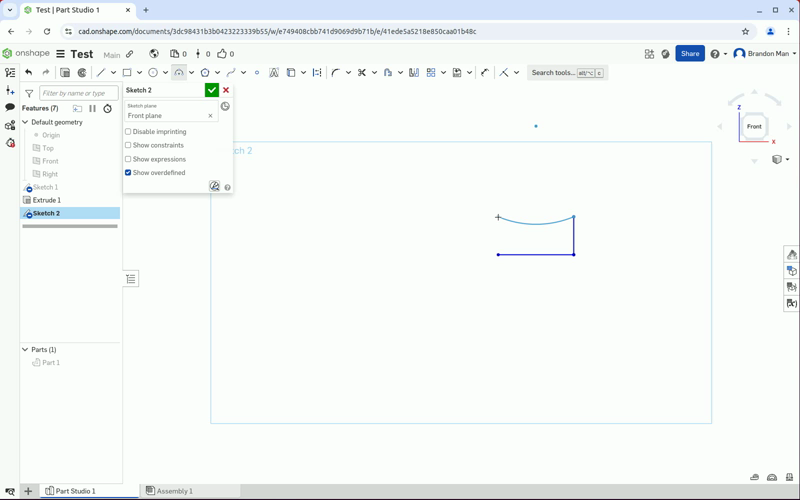
click(498, 216)
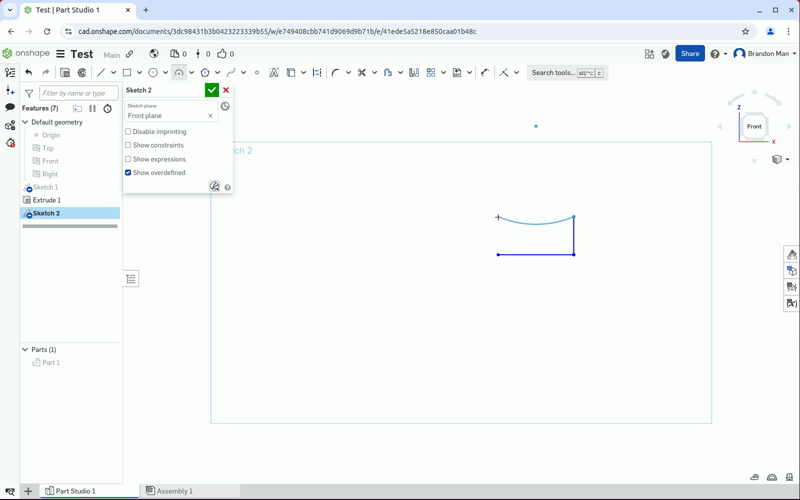
mouse_move(536, 178)
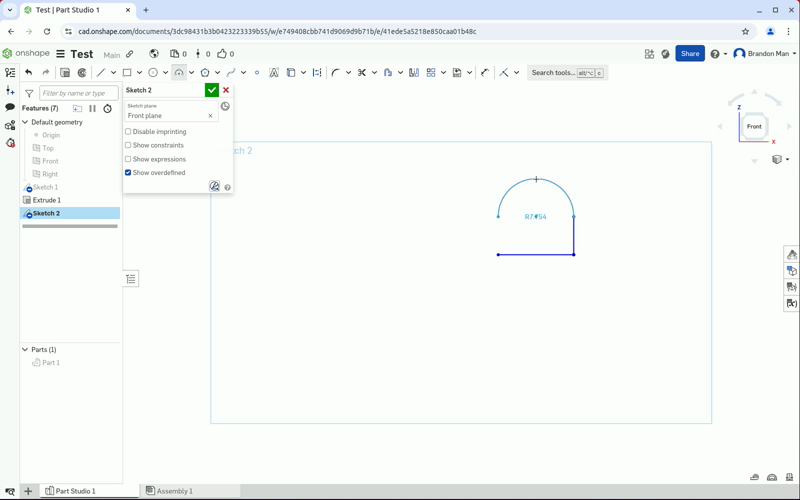
click(536, 178)
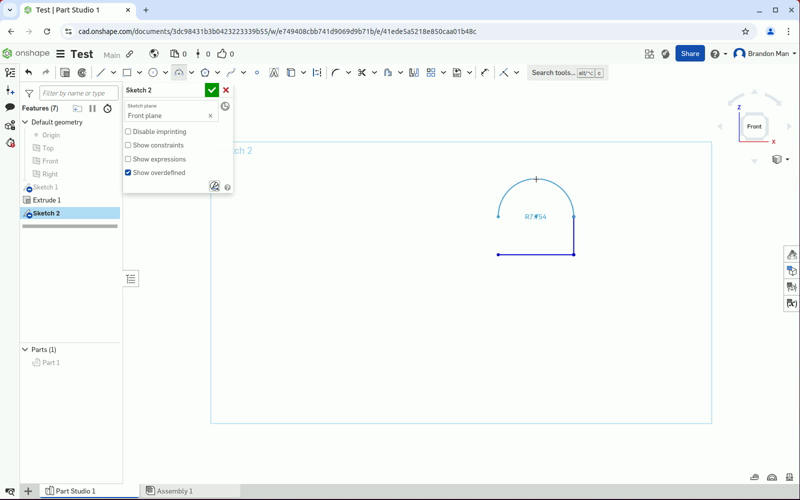
key_up(shift)
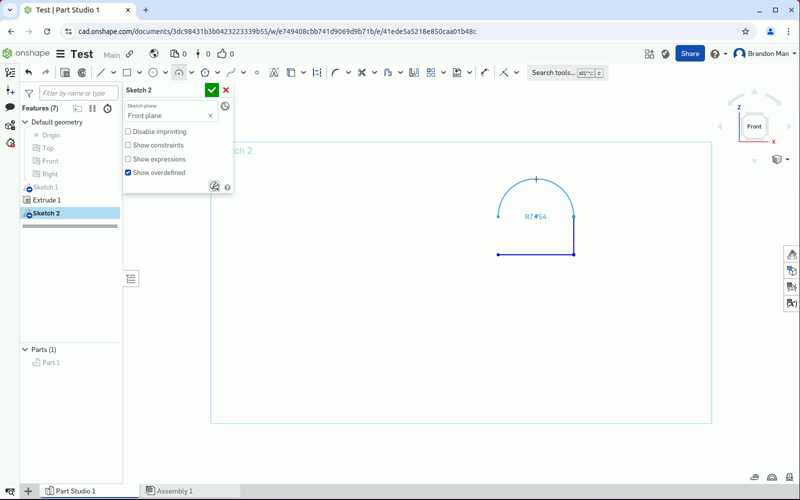
key(esc)
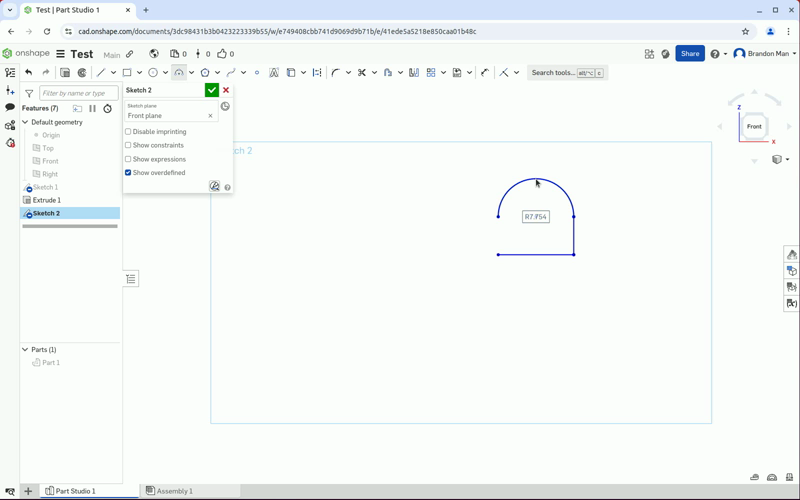
key(l)
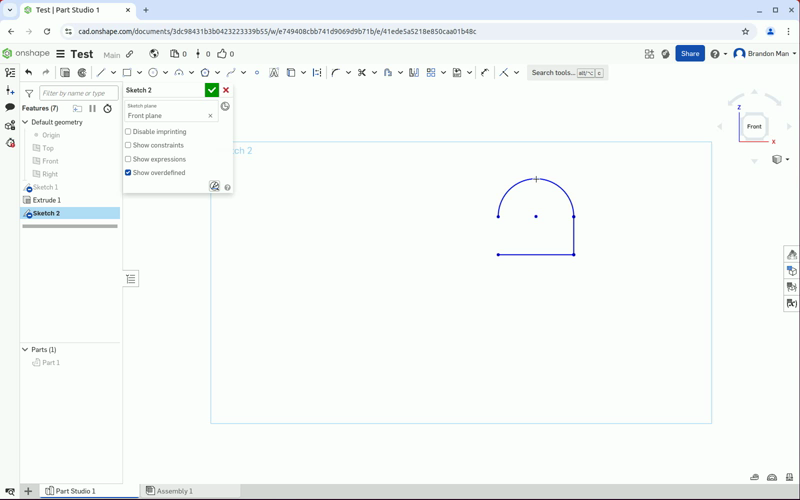
mouse_move(498, 216)
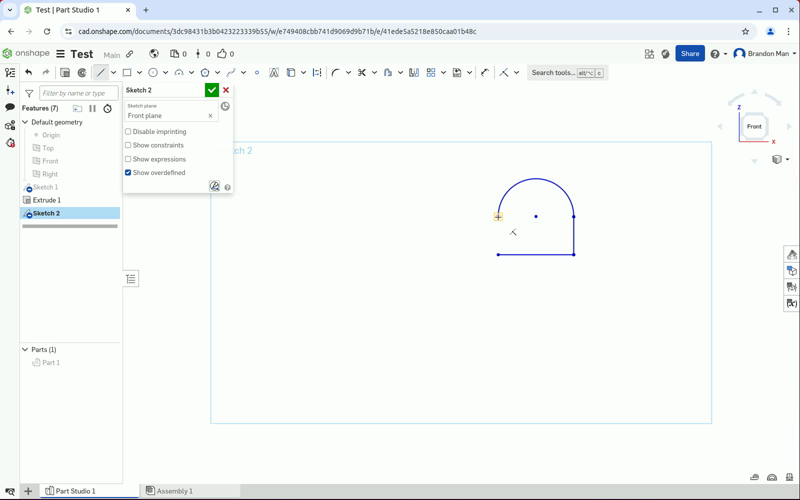
click(498, 216)
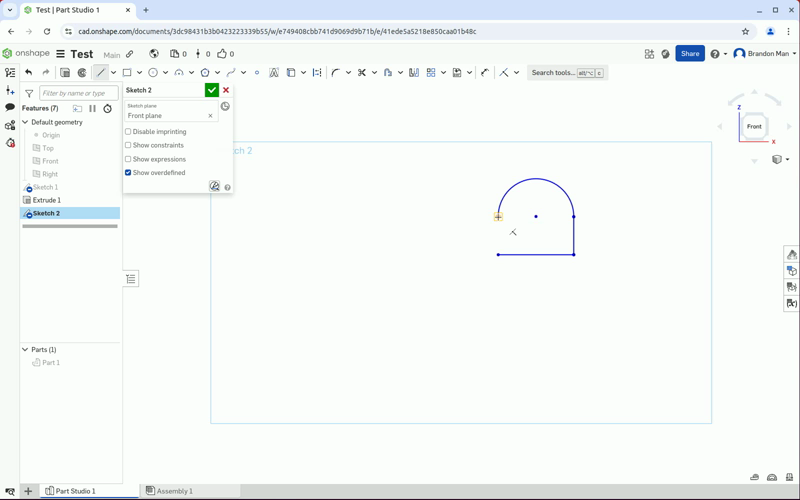
mouse_move(528, 216)
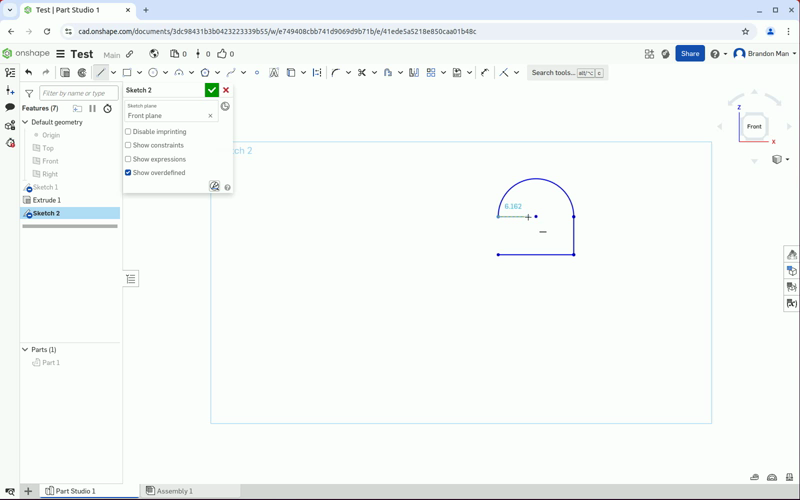
key_down(shift)
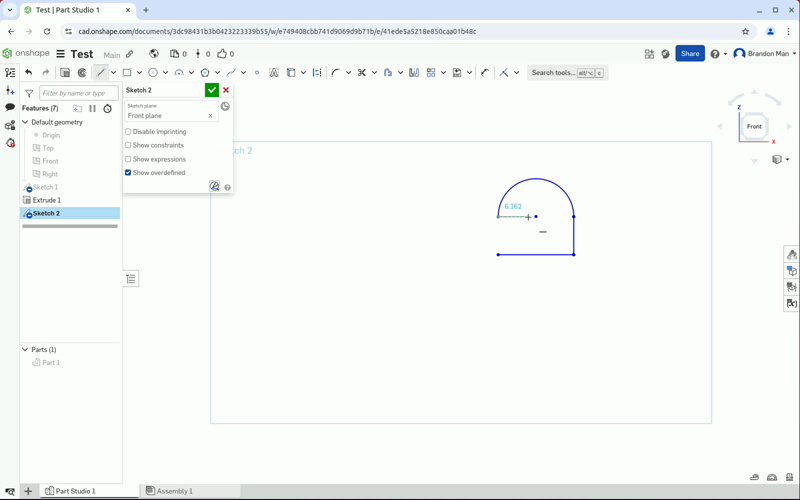
mouse_move(498, 254)
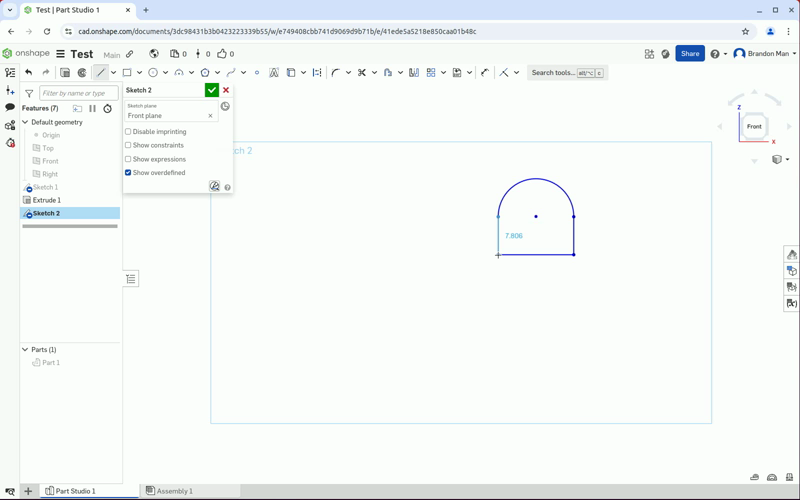
key_up(shift)
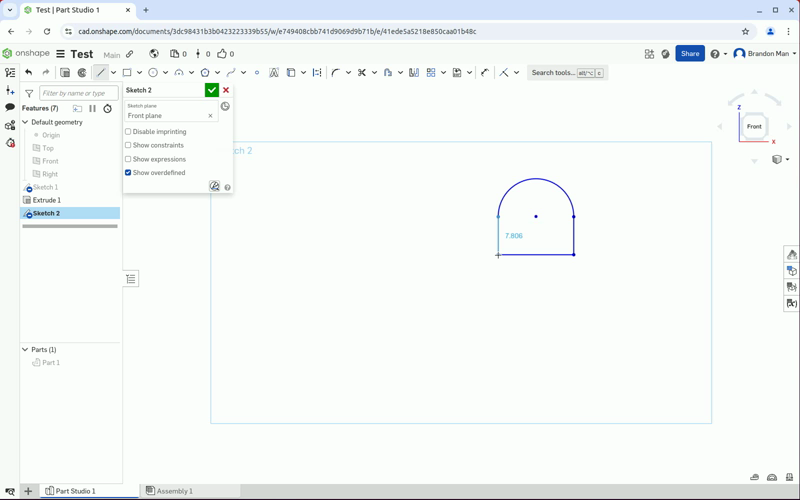
click(498, 254)
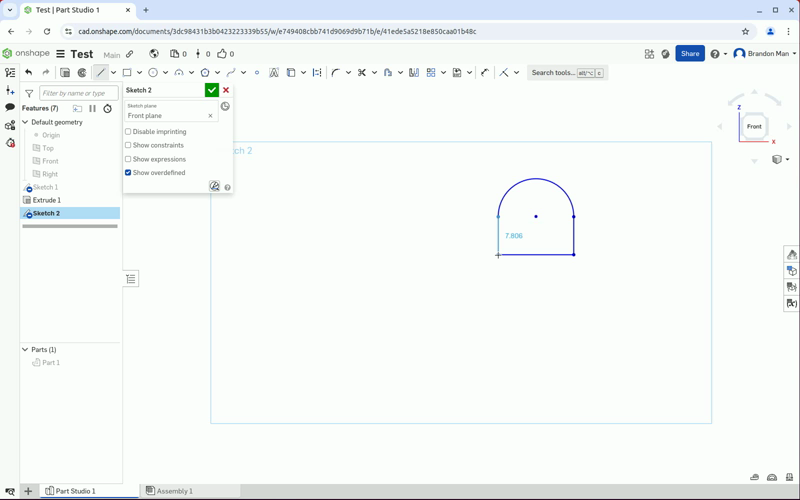
key(esc)
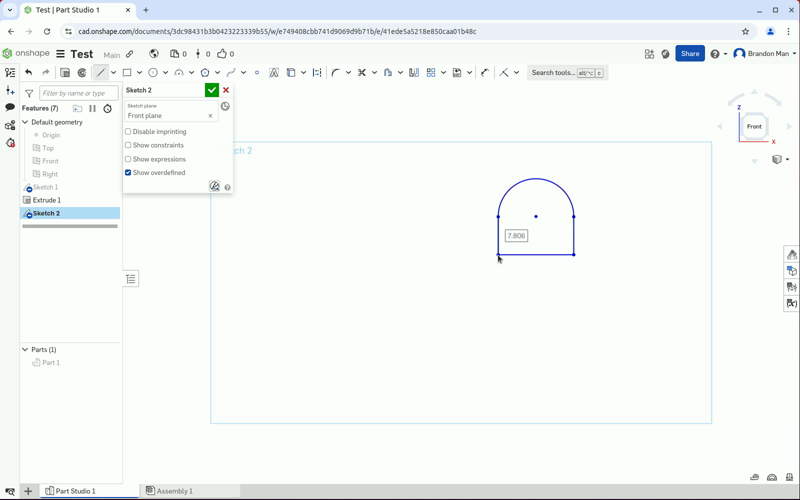
key(c)
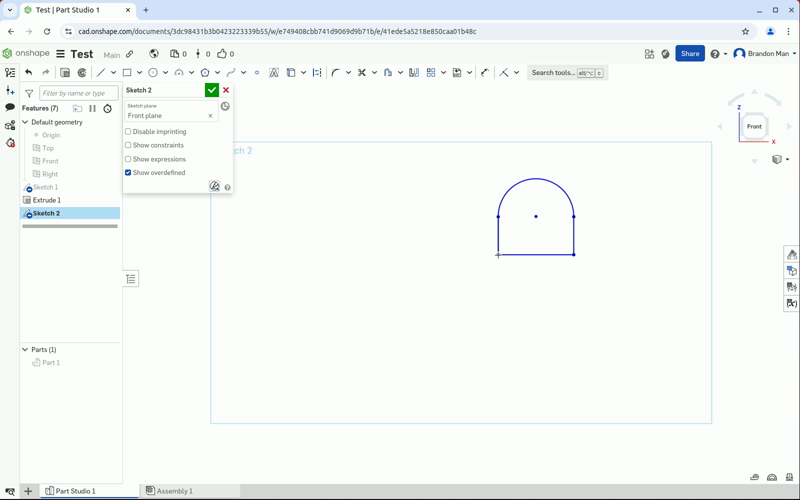
key_down(shift)
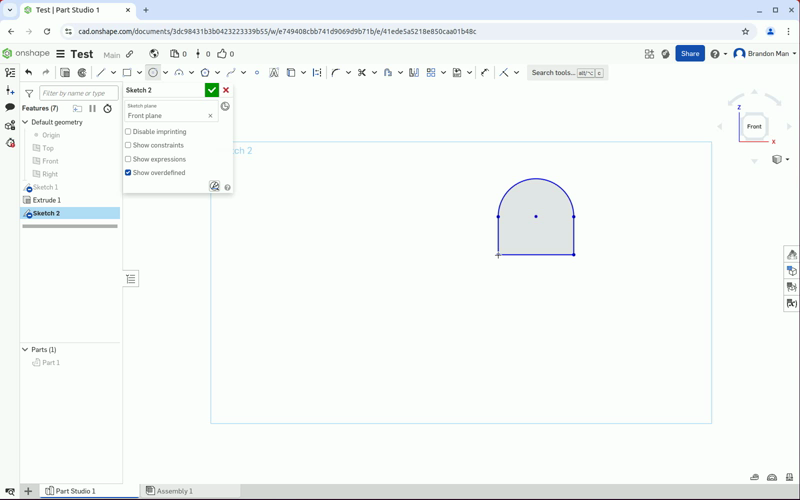
mouse_move(536, 216)
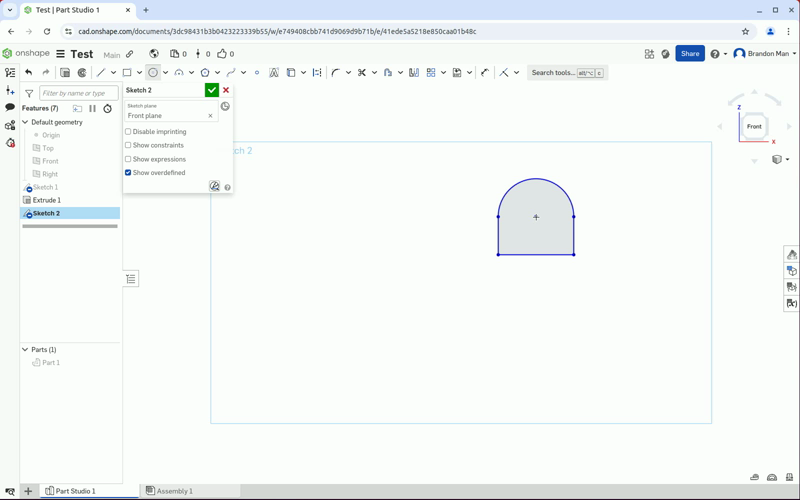
click(536, 216)
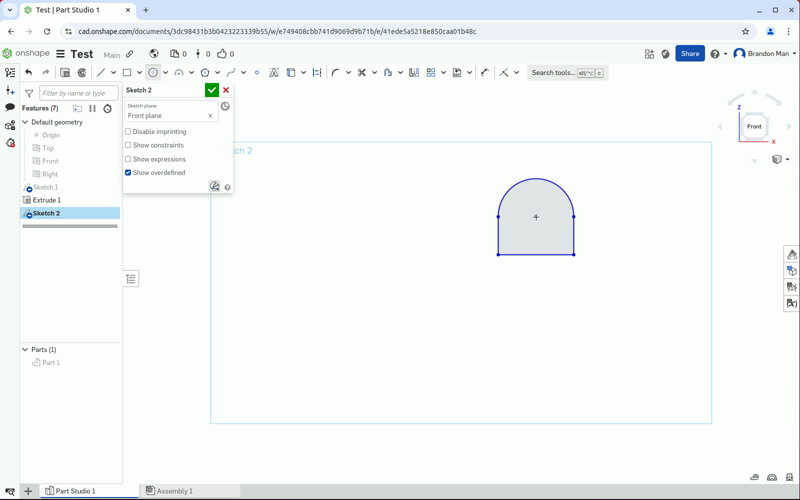
key_up(shift)
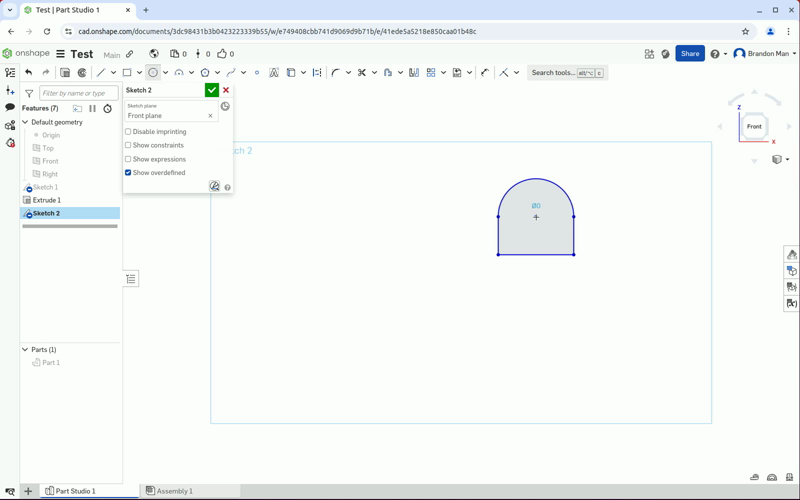
mouse_move(555, 216)
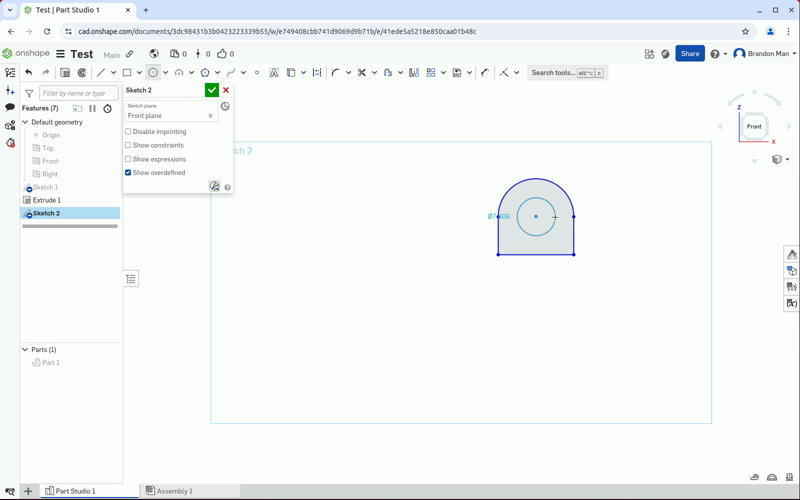
click(555, 216)
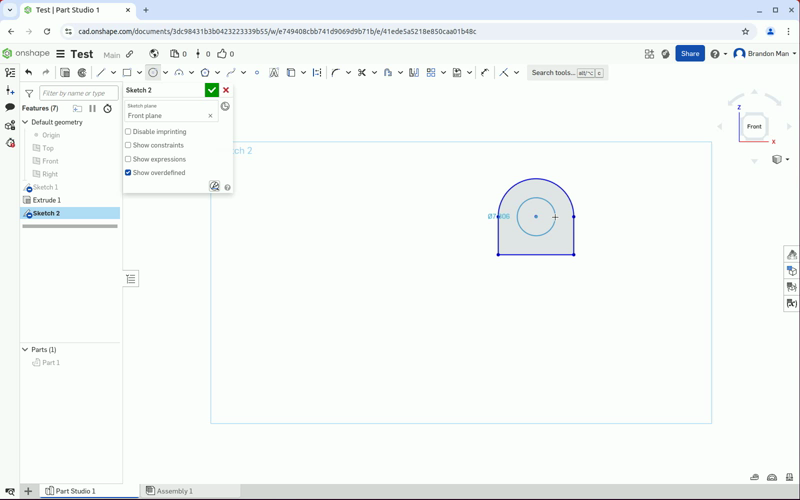
key(esc)
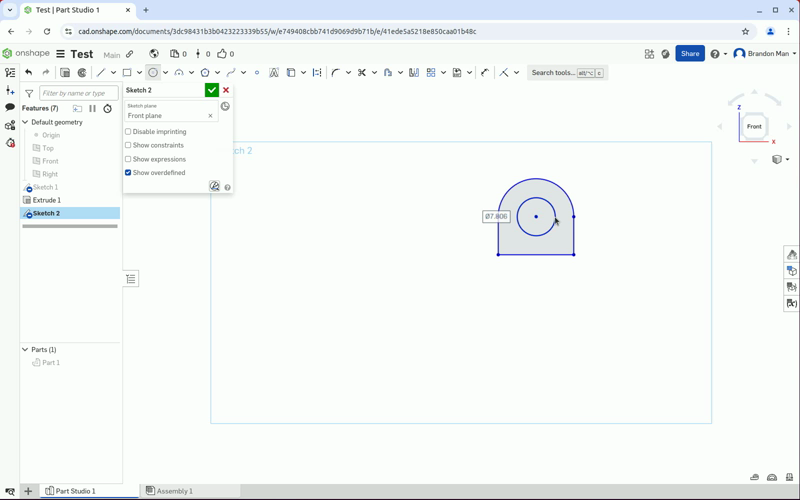
mouse_move(528, 184)
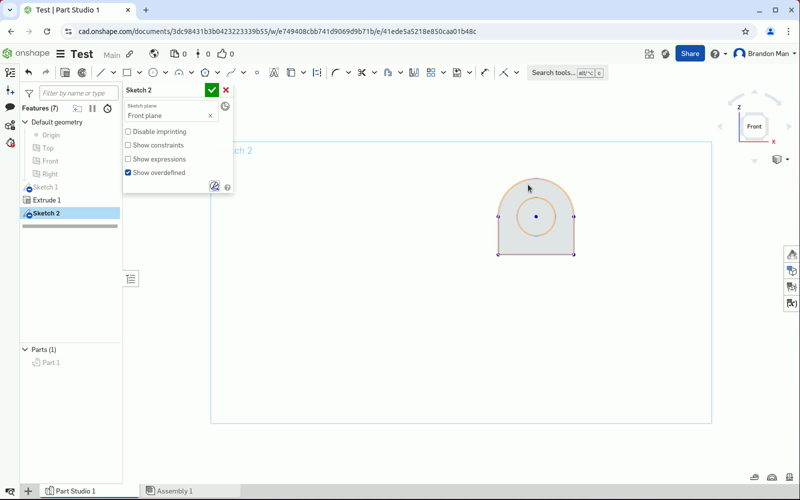
click(528, 184)
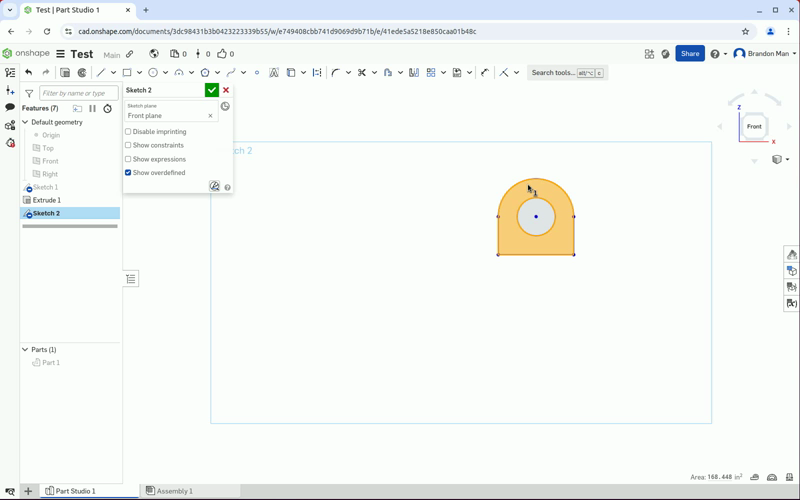
mouse_move(73, 352)
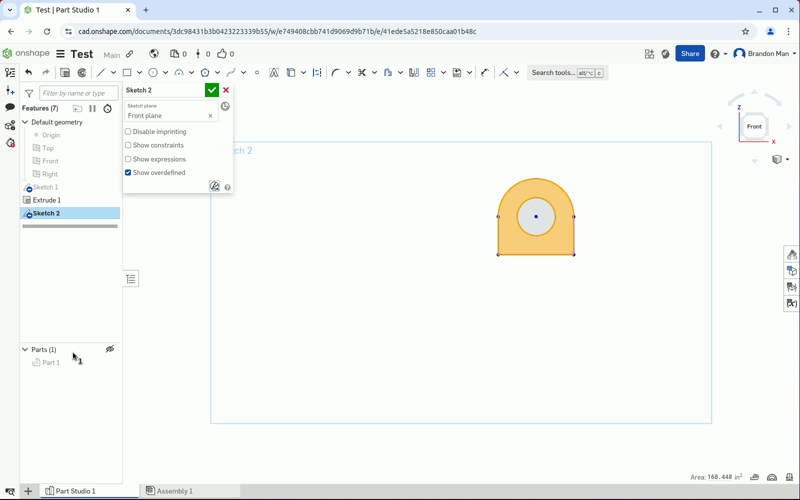
key(shift+y)
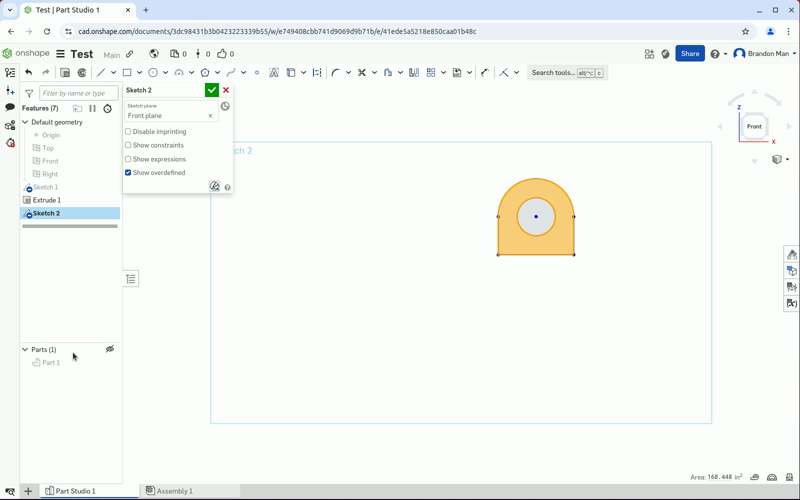
key(shift+e)
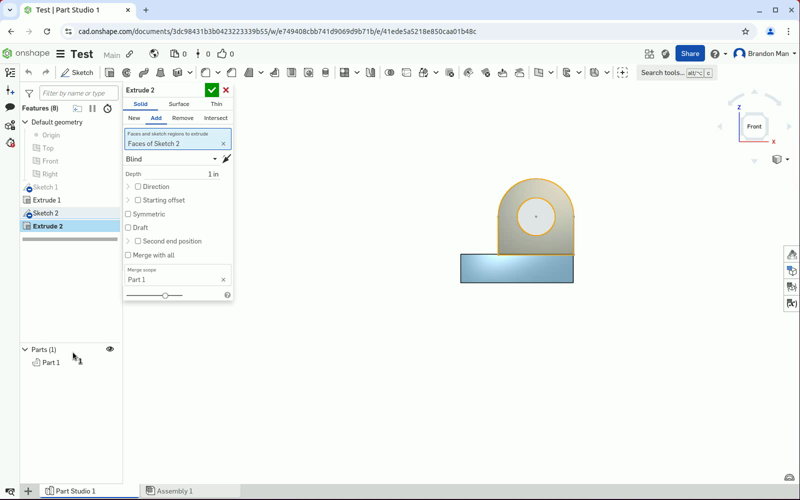
mouse_move(143, 106)
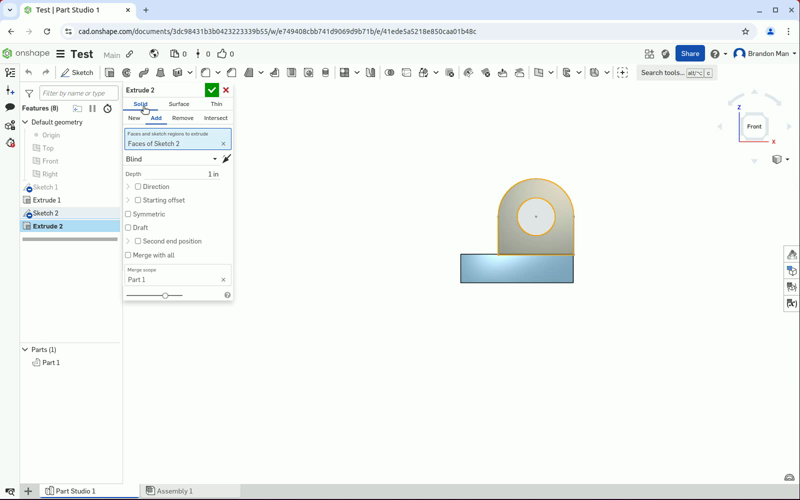
click(143, 106)
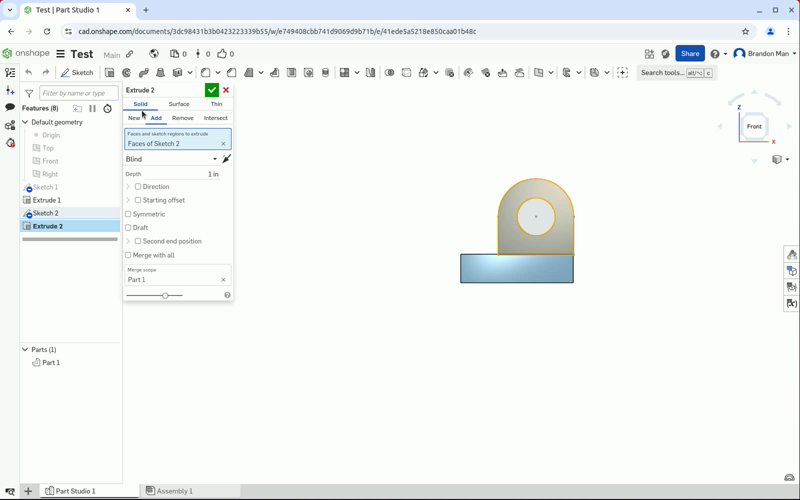
mouse_move(137, 120)
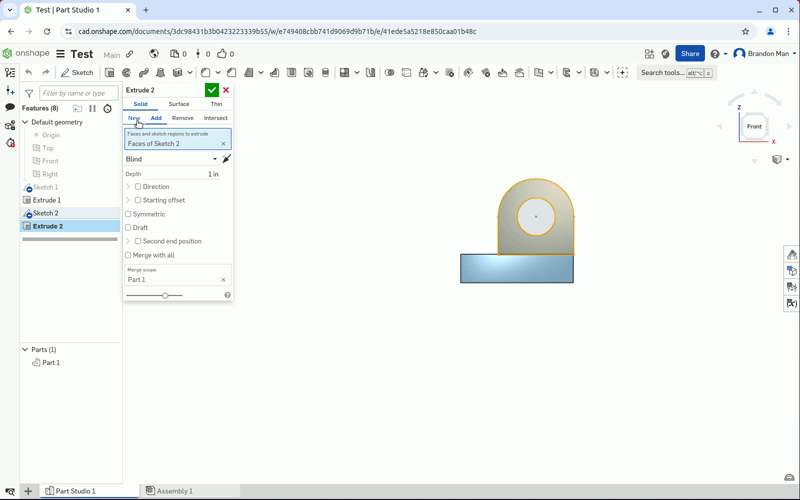
click(137, 120)
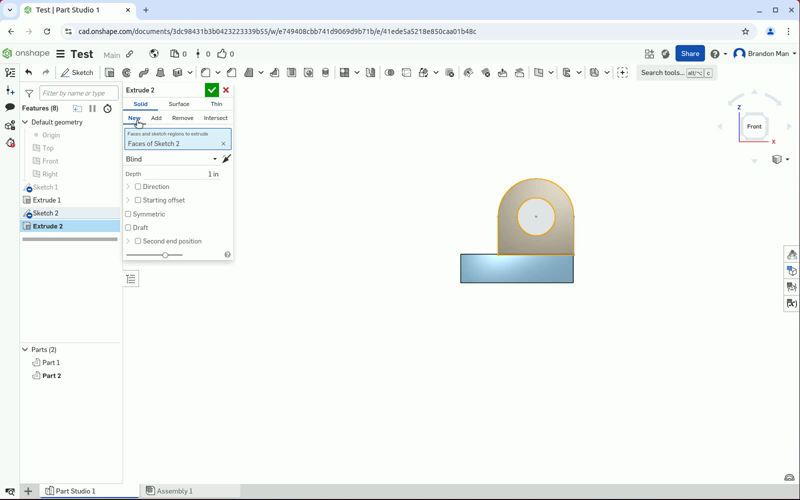
key(tab, 4)
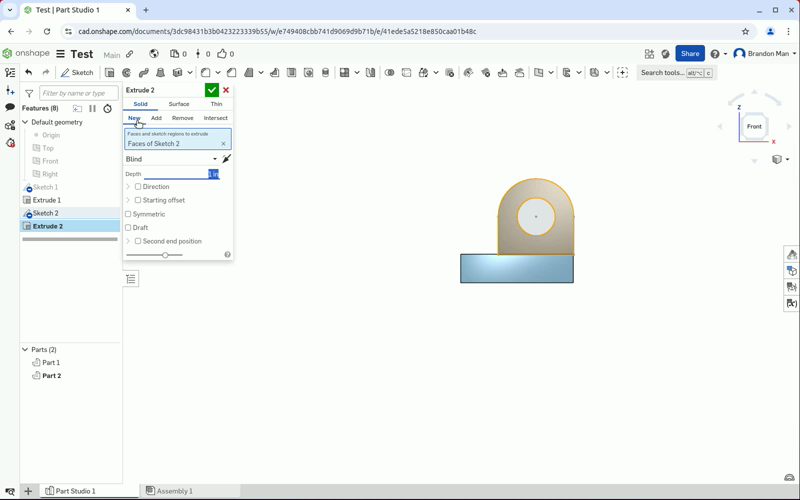
text(7.703)
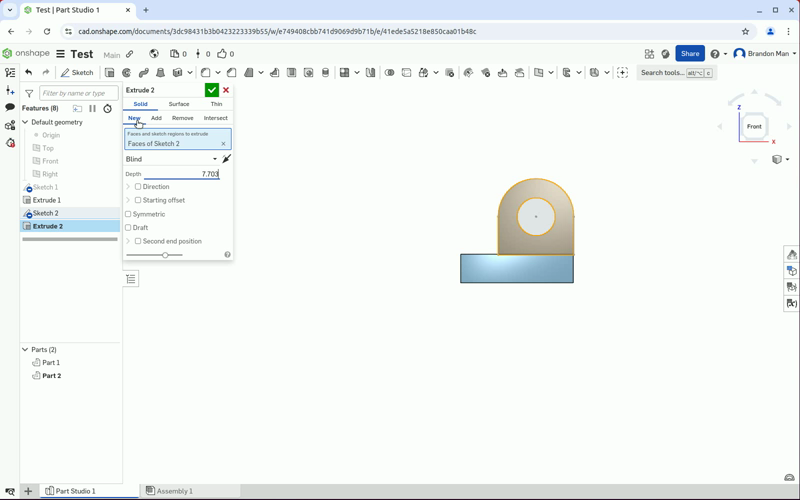
key(enter)
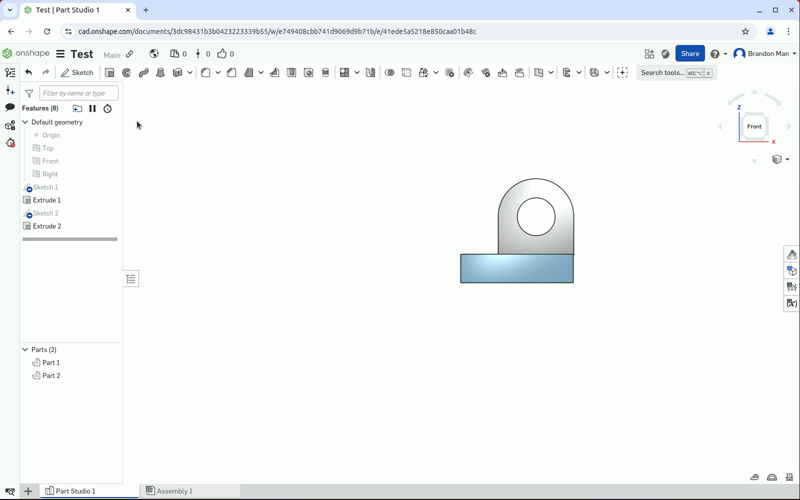
key(shift+h)
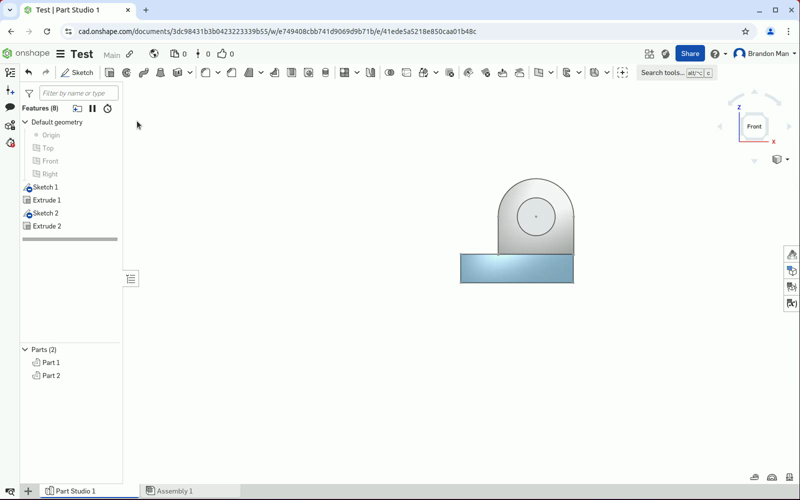
key(shift+h)
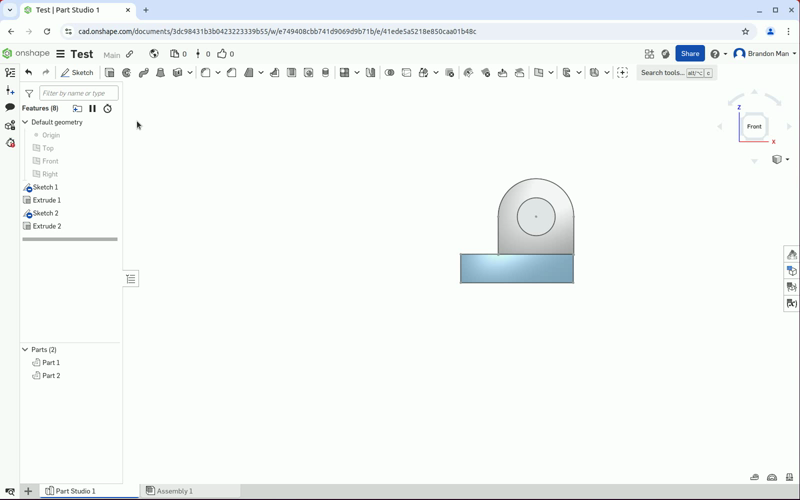
key(shift+7)
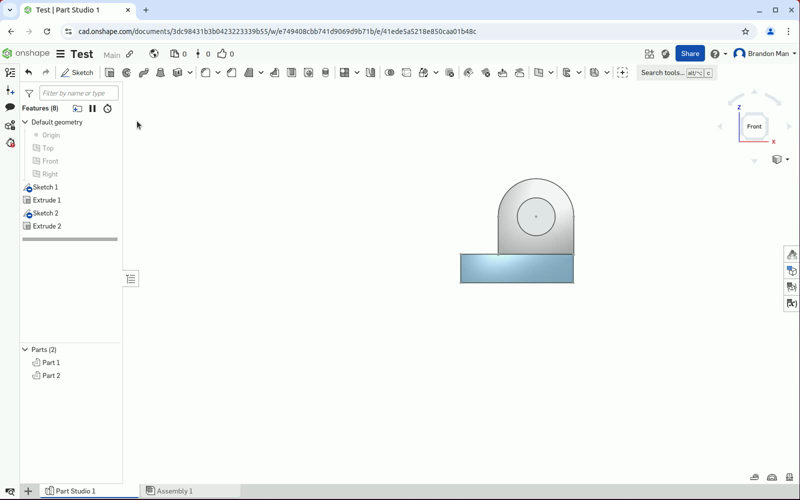
key(left, 2)
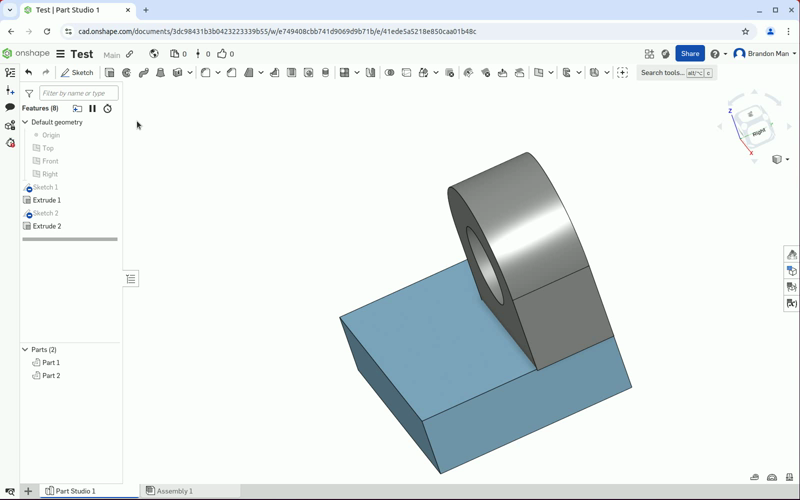
key(down, 2)
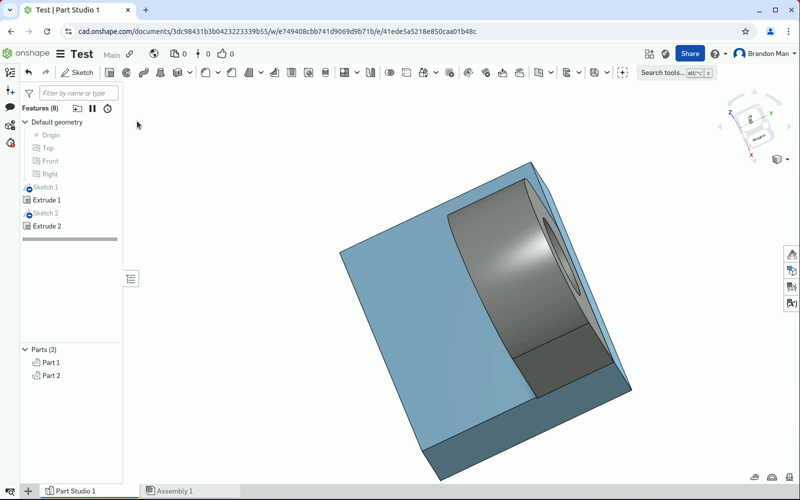
key(up, 2)
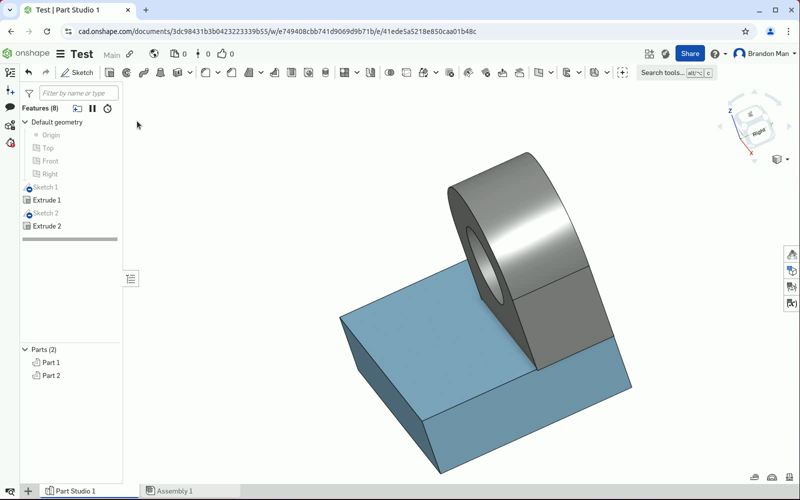
key(right, 2)
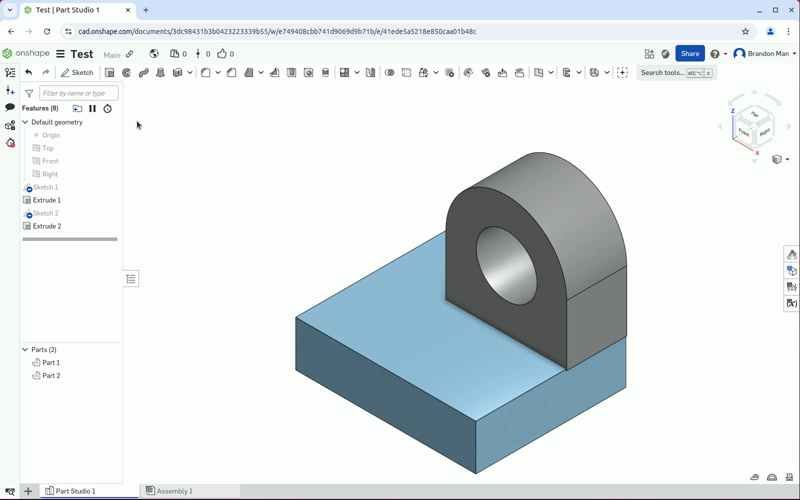
mouse_move(73, 189)
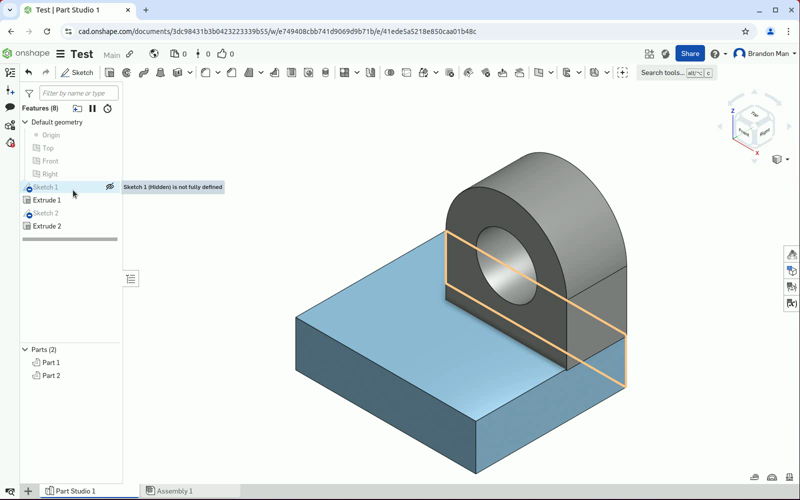
click(73, 189)